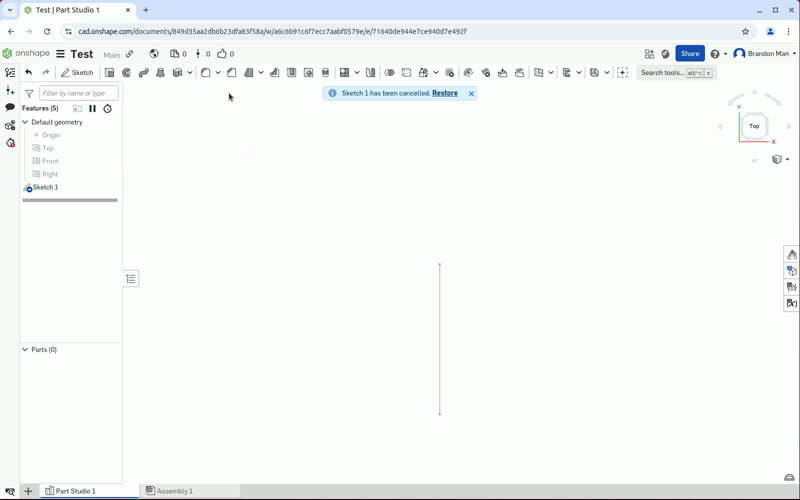
key(shift+h)
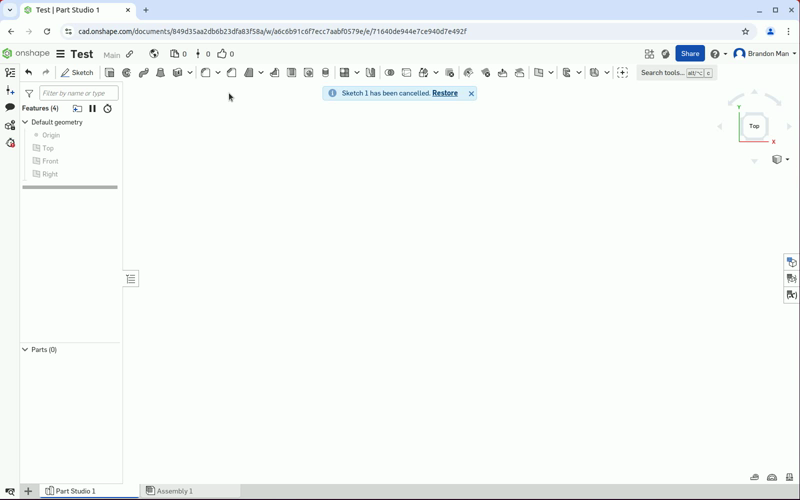
mouse_move(73, 352)
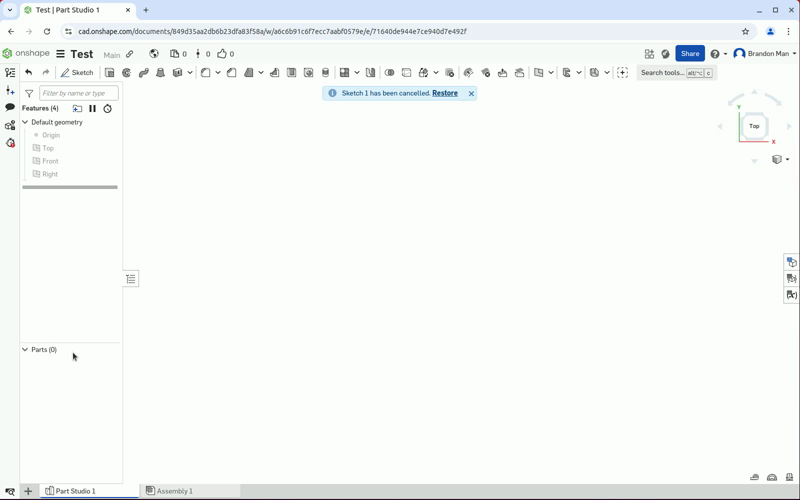
key(y)
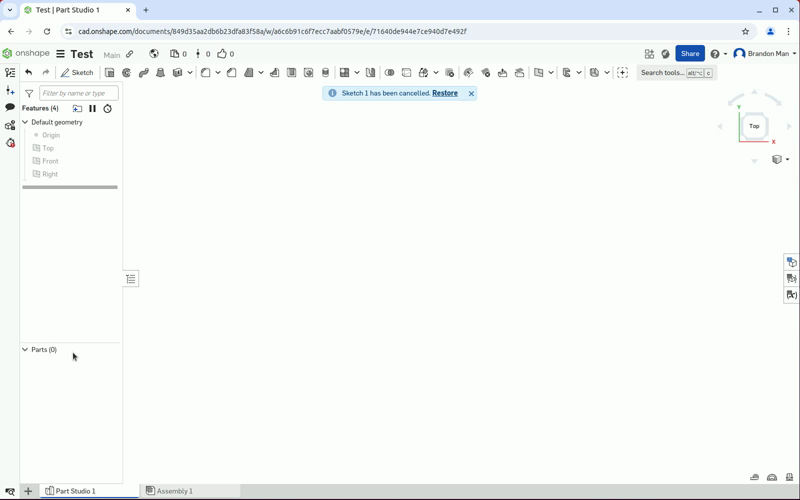
key(shift+p)
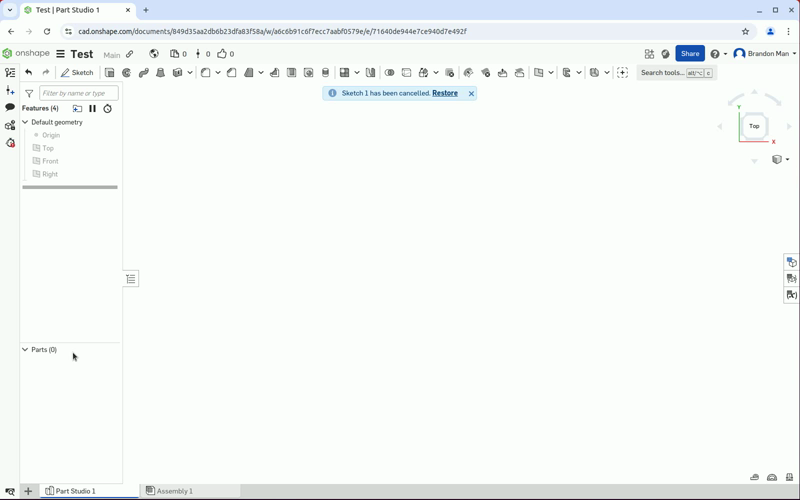
key(space)
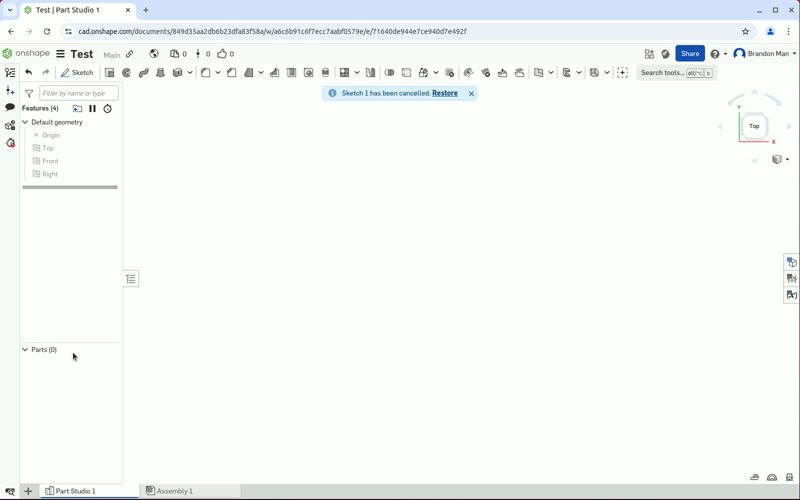
key_down(shift)
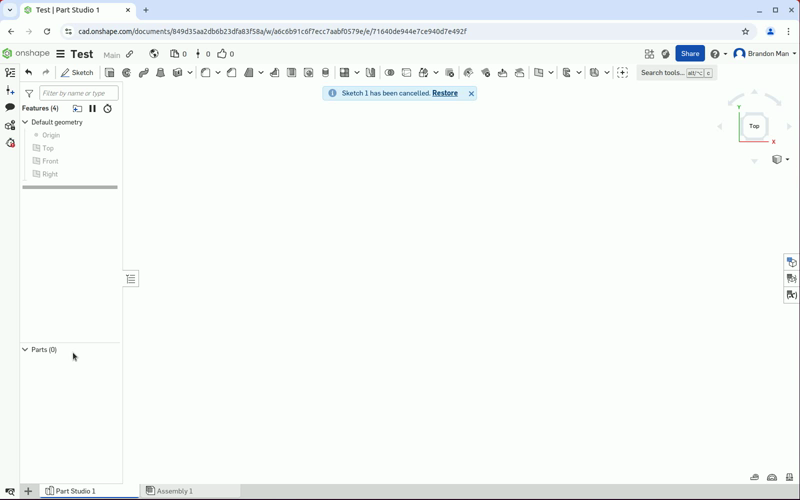
key(up)
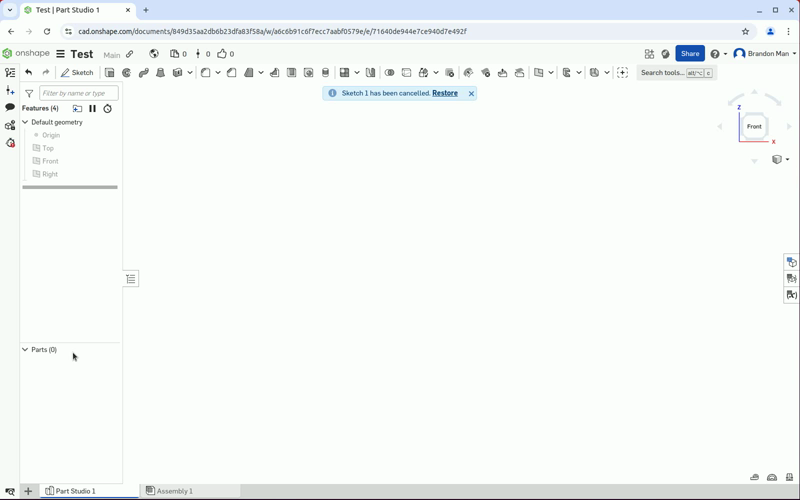
key_up(shift)
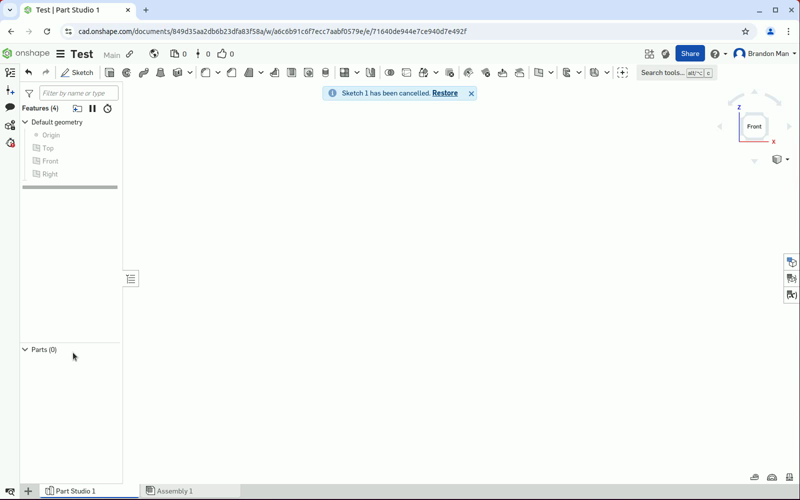
mouse_move(73, 352)
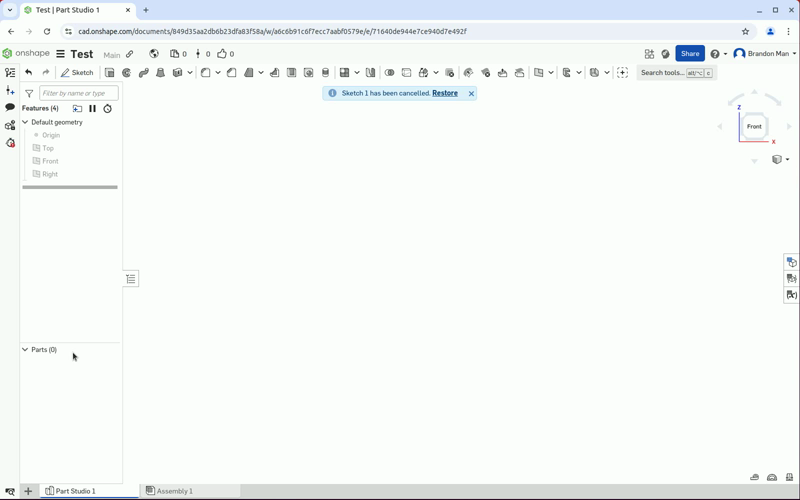
key(shift+y)
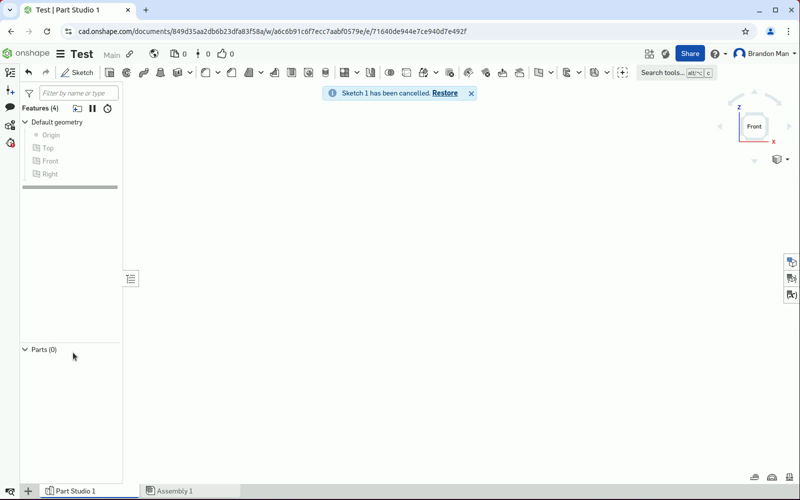
key(shift+s)
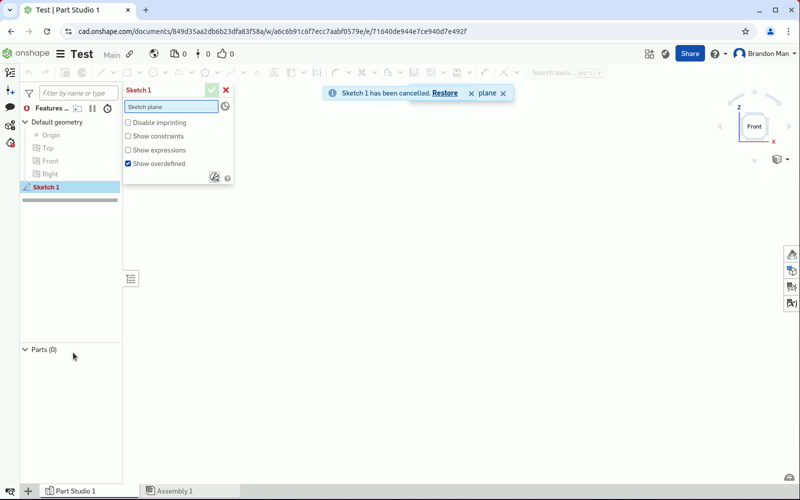
mouse_move(73, 163)
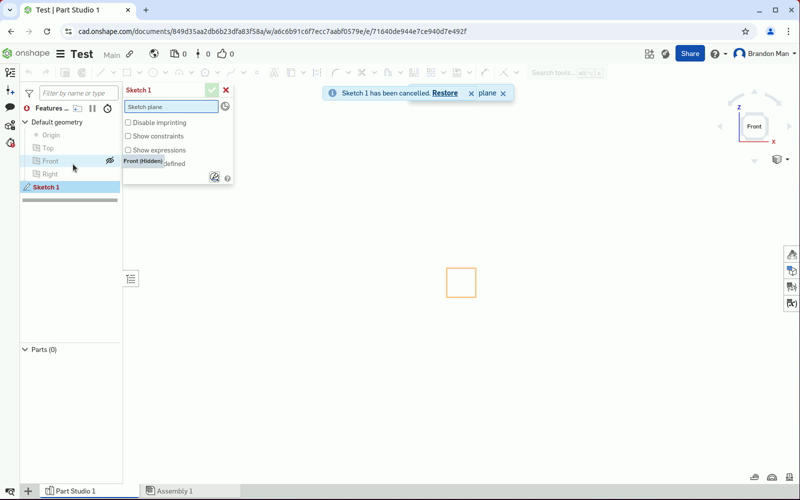
click(73, 163)
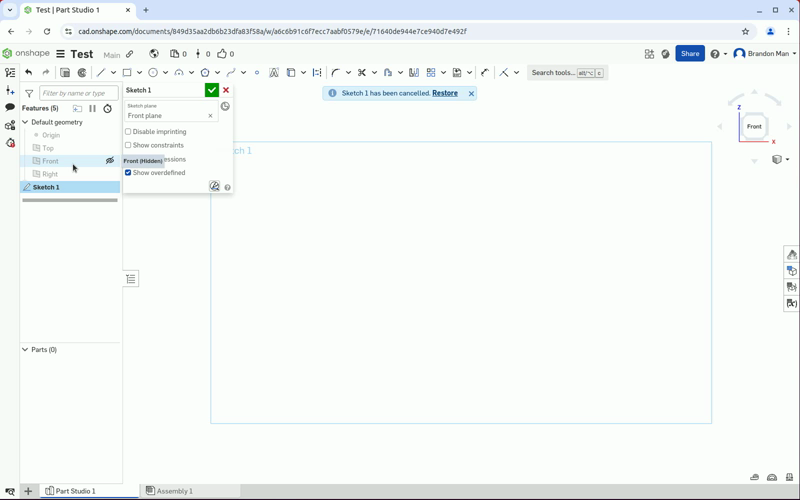
mouse_move(73, 352)
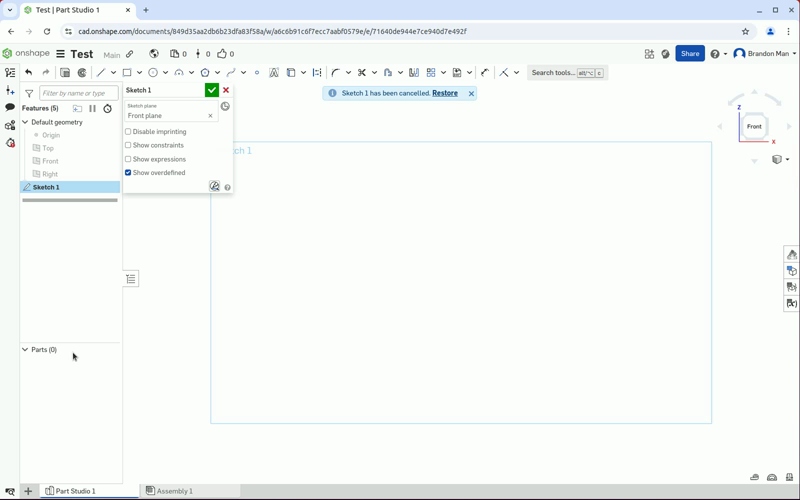
key(y)
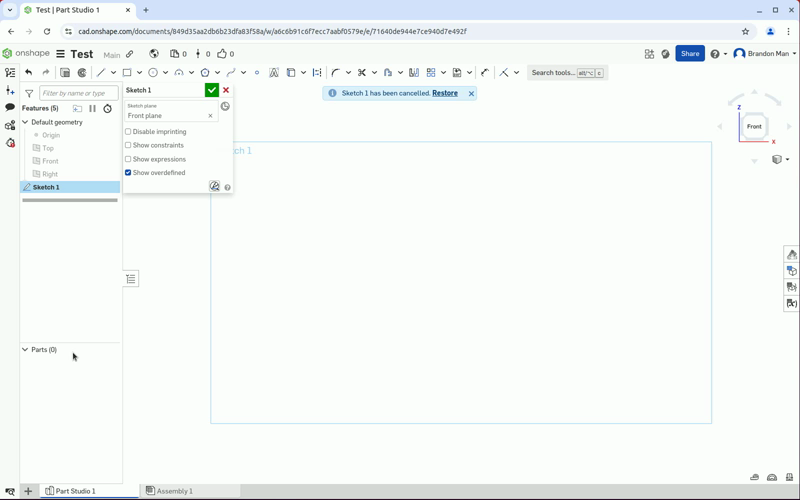
key(l)
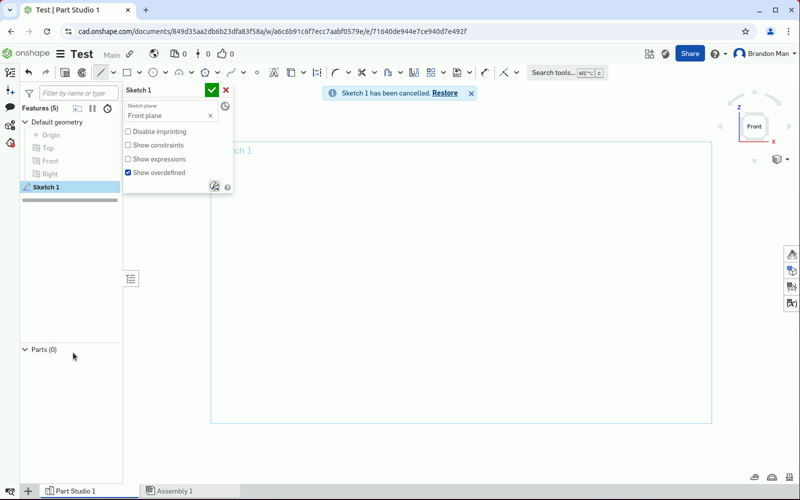
key_down(shift)
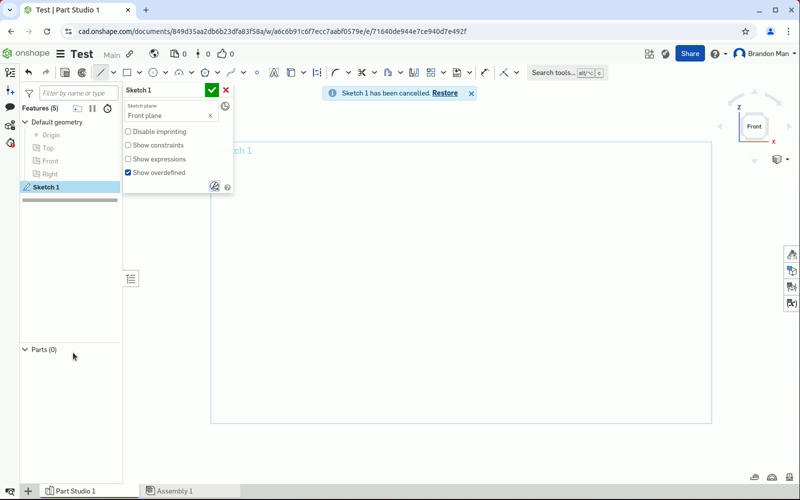
mouse_move(456, 282)
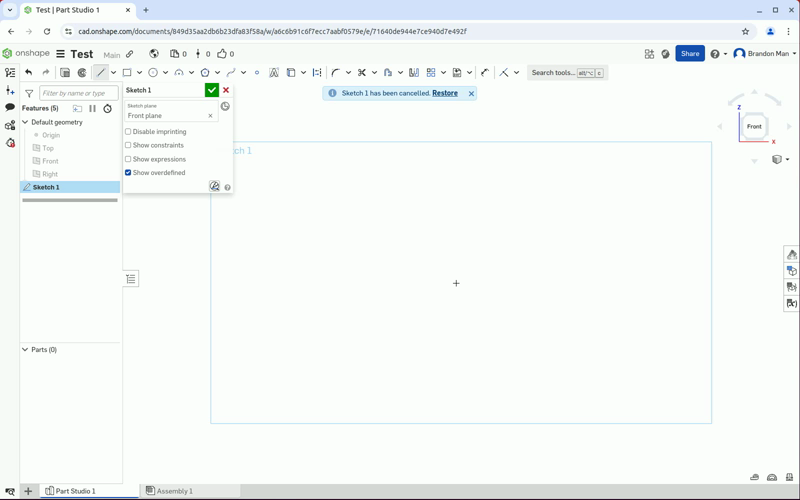
click(456, 282)
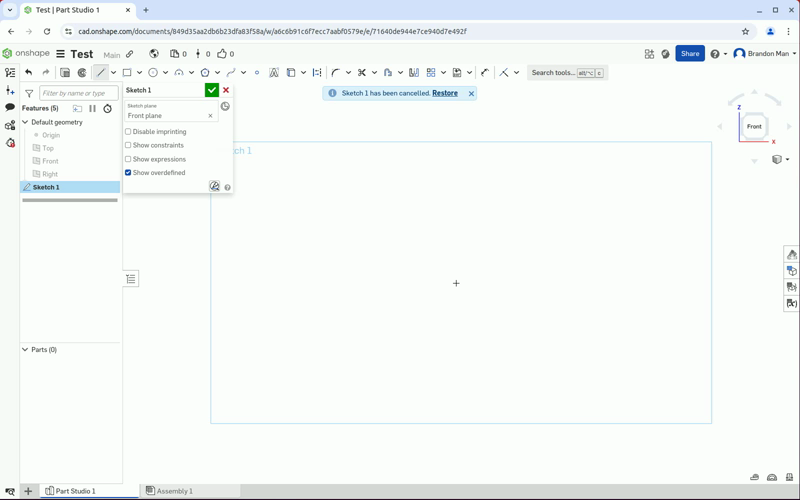
key_up(shift)
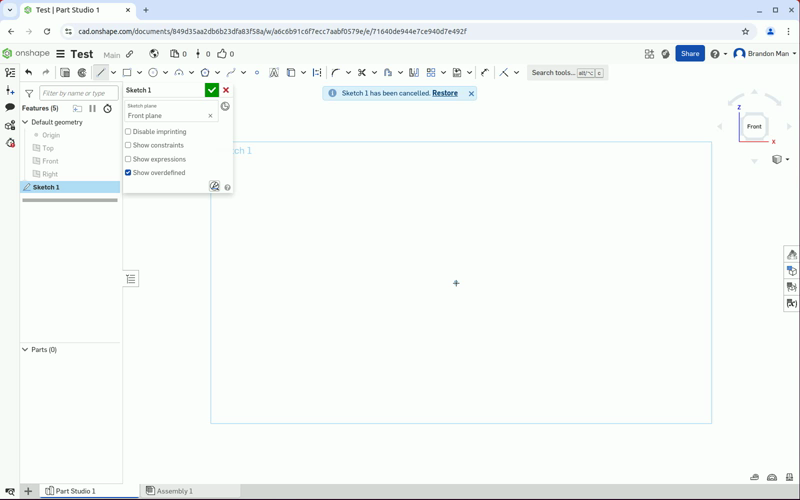
key_down(shift)
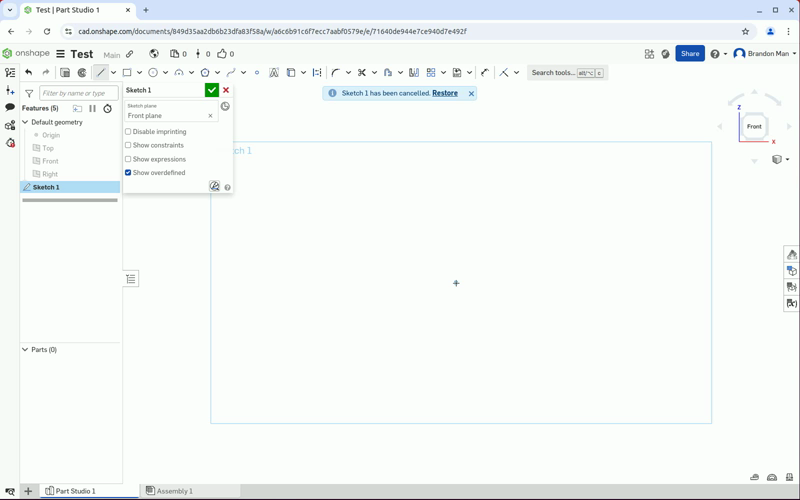
mouse_move(486, 282)
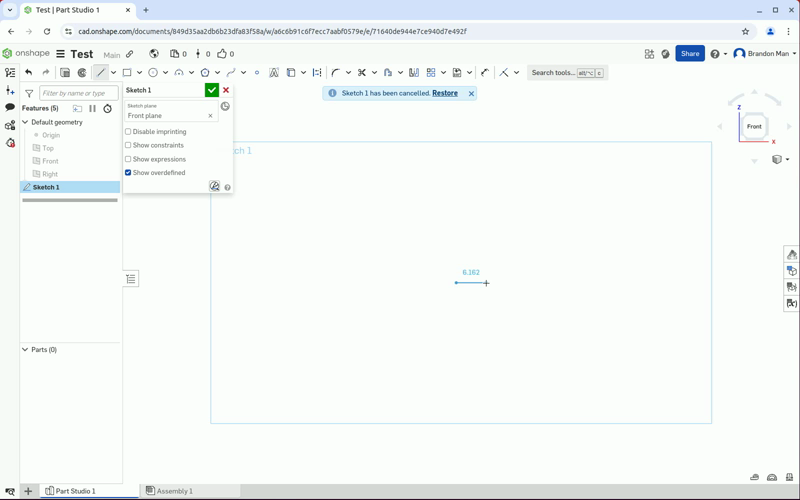
mouse_move(460, 282)
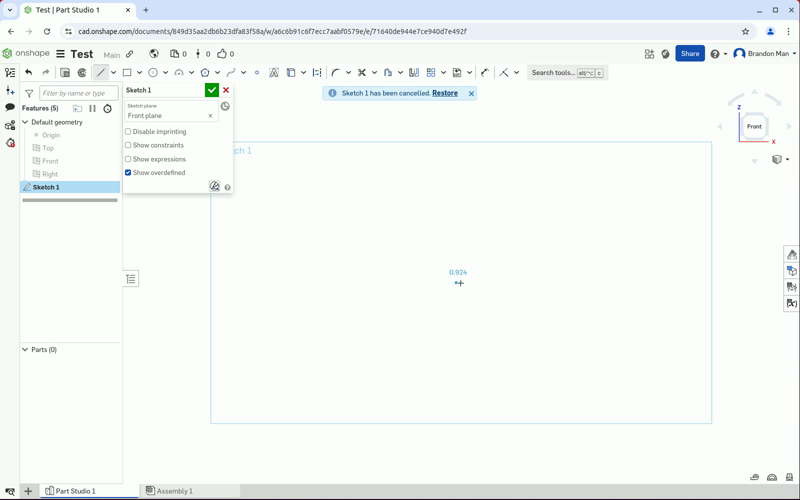
scroll(6)
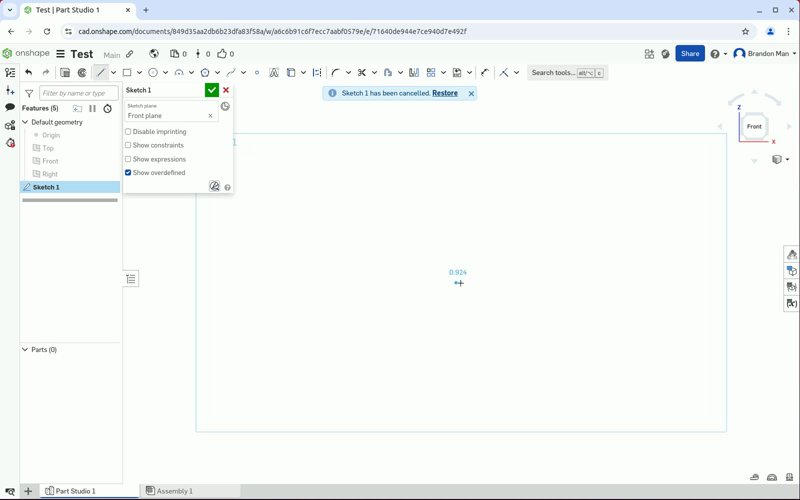
scroll(6)
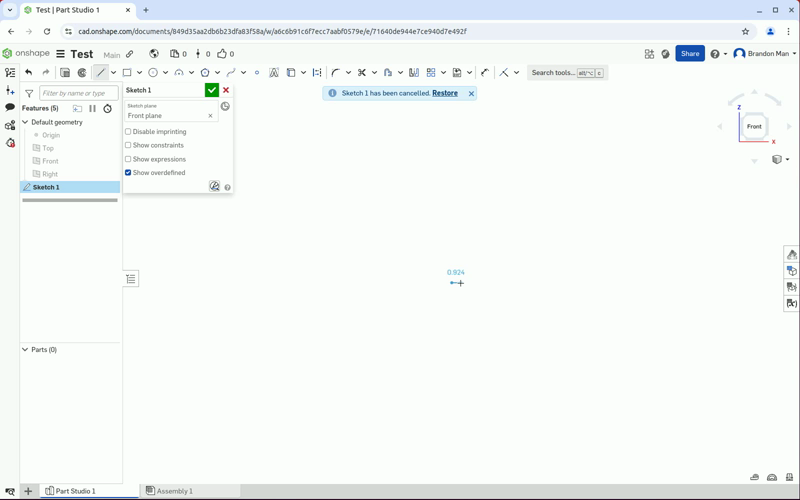
scroll(6)
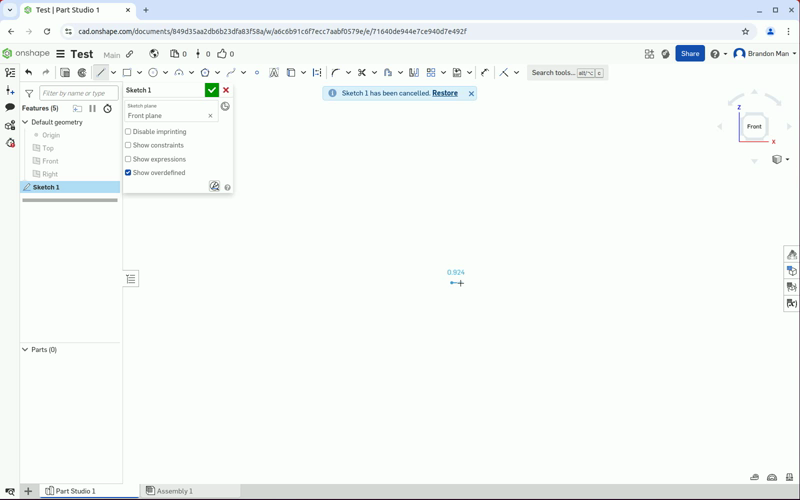
scroll(6)
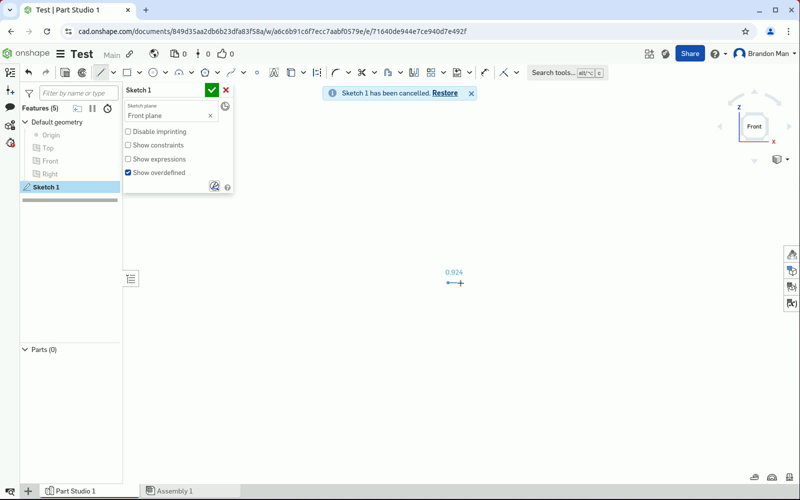
scroll(6)
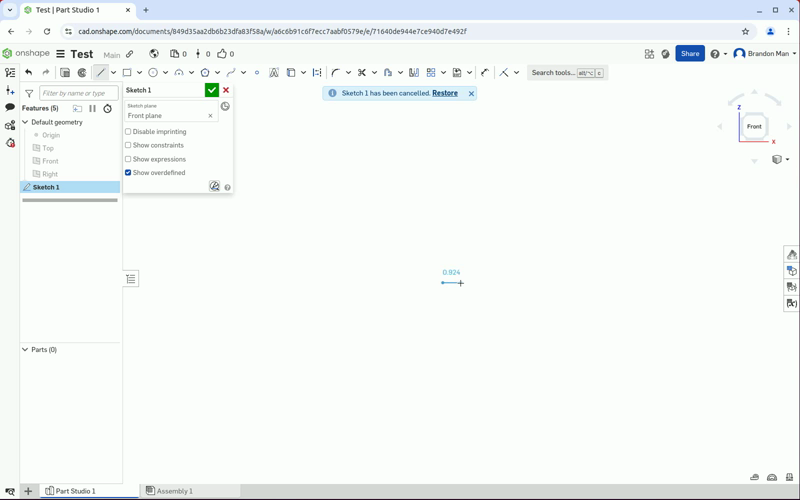
scroll(6)
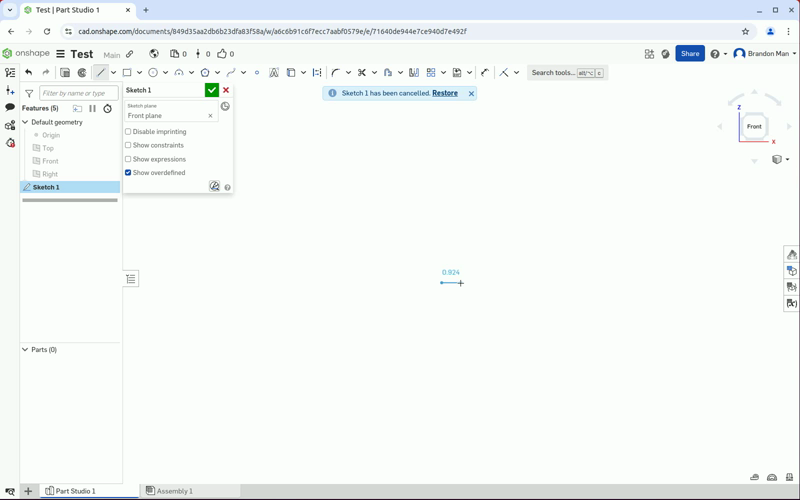
scroll(6)
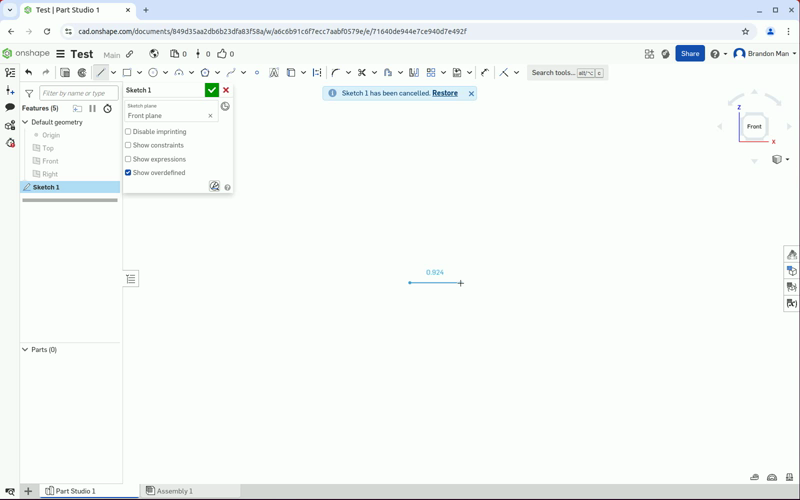
click(460, 282)
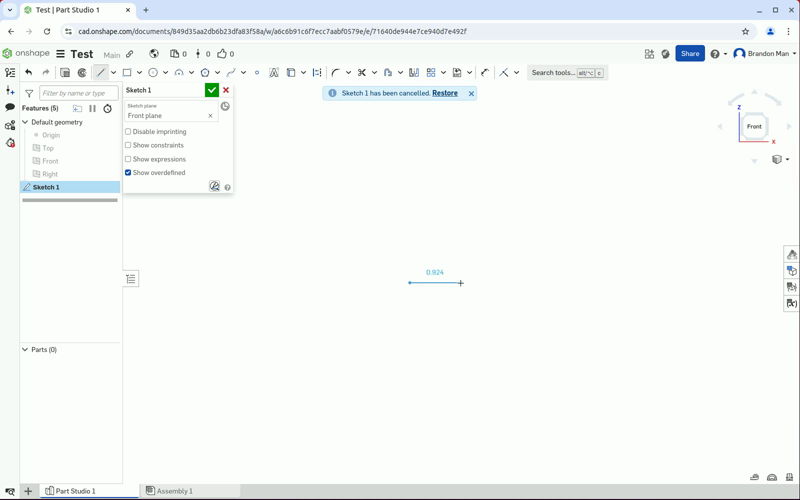
scroll(-6)
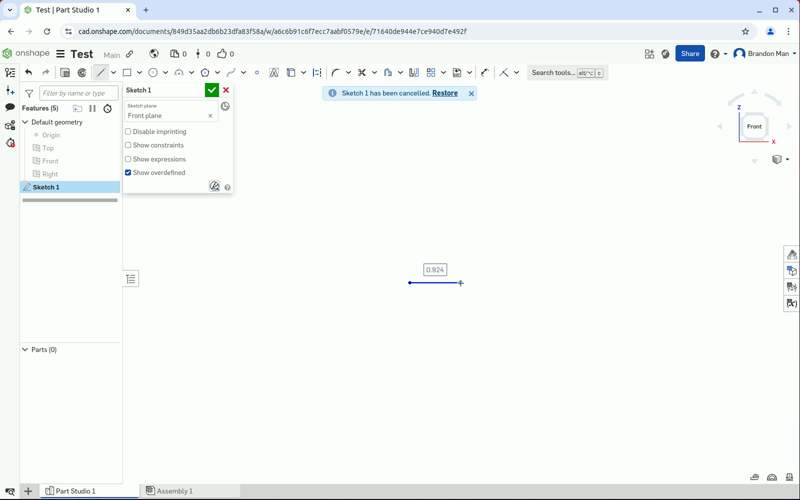
scroll(-6)
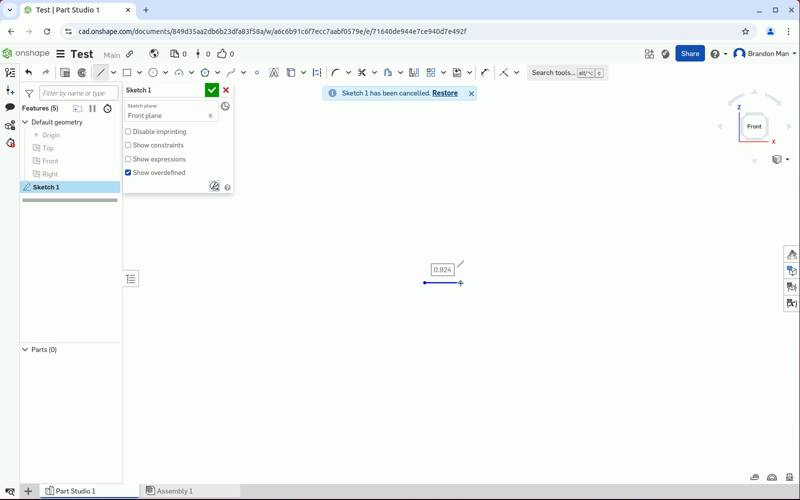
scroll(-6)
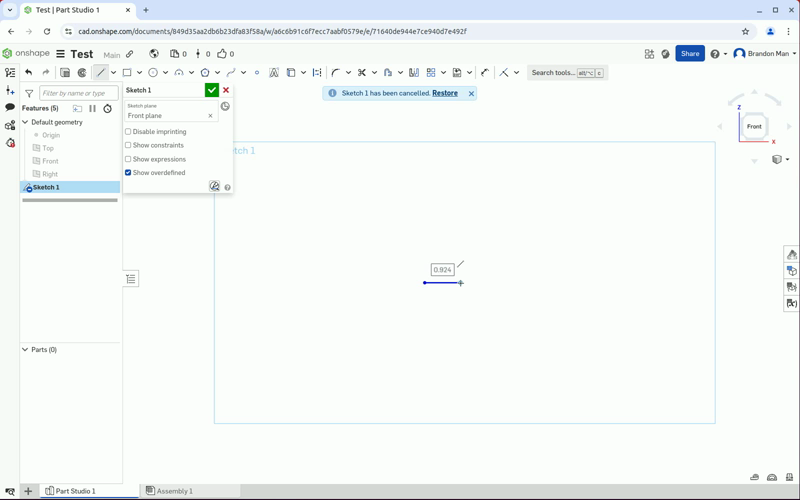
scroll(-6)
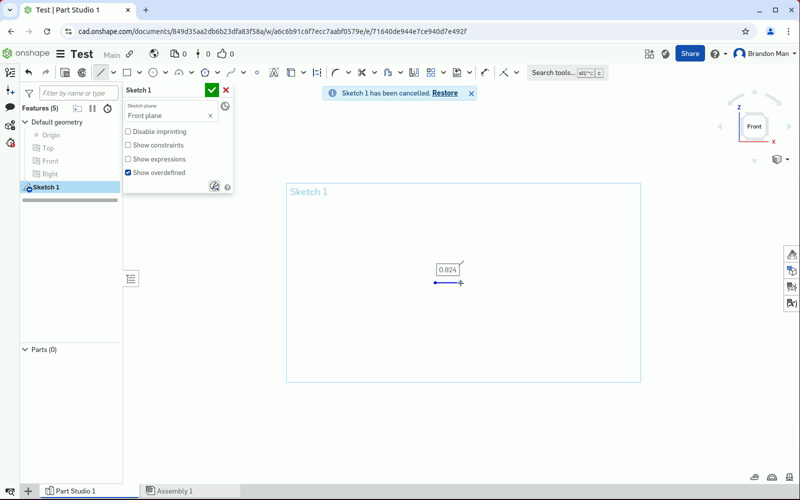
scroll(-6)
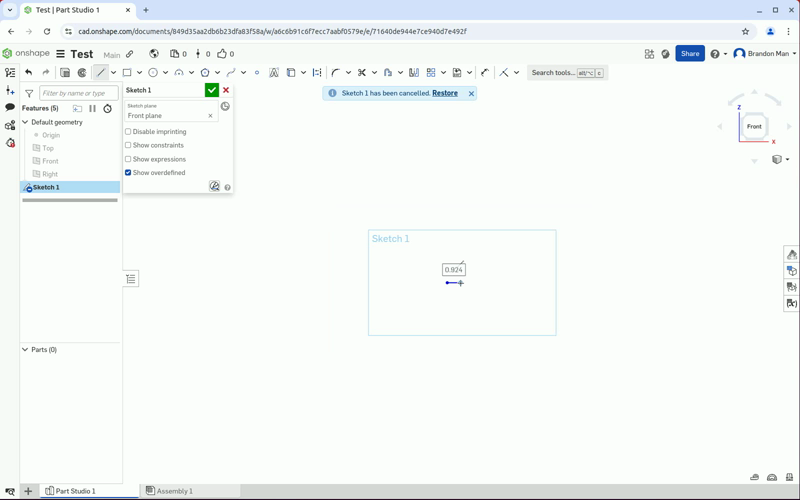
scroll(-6)
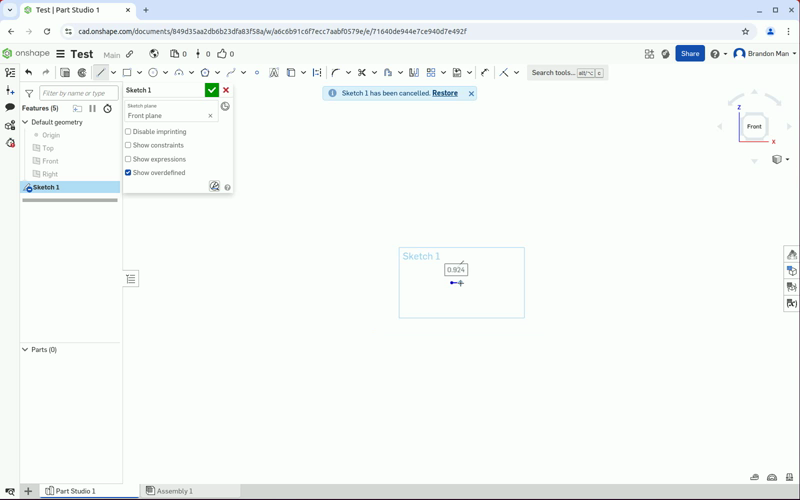
scroll(-6)
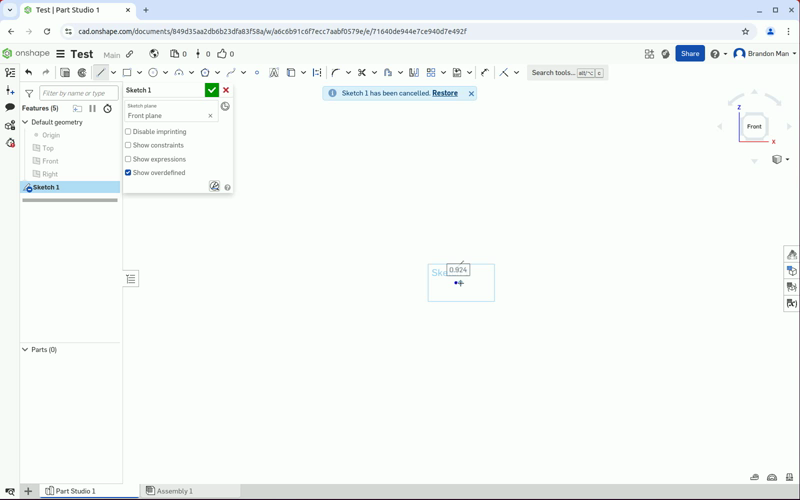
key_up(shift)
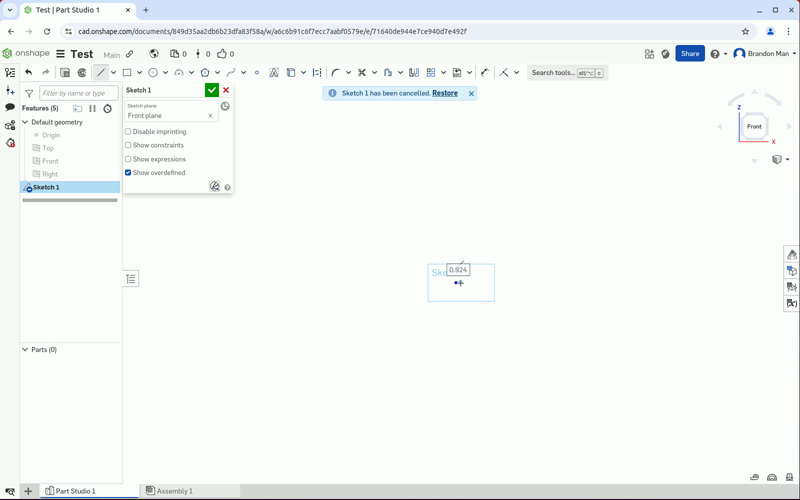
key_down(shift)
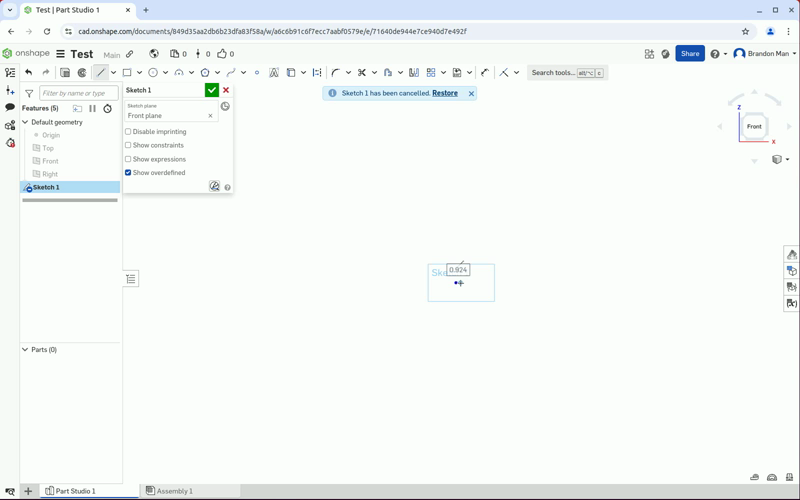
mouse_move(490, 282)
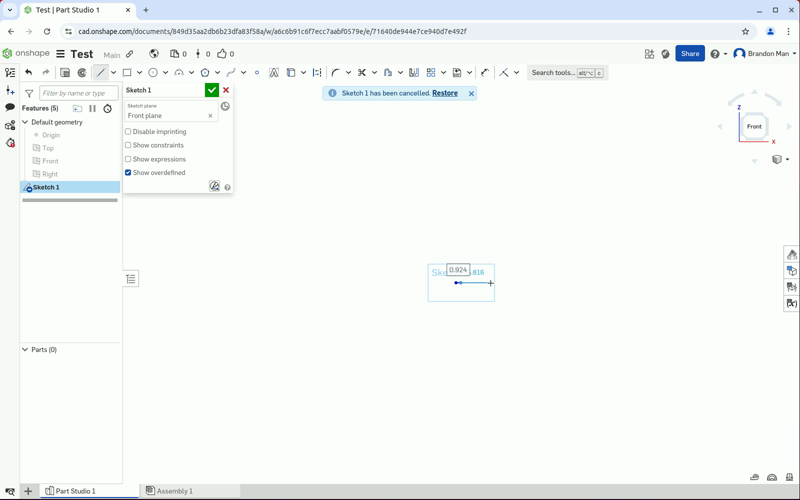
mouse_move(483, 282)
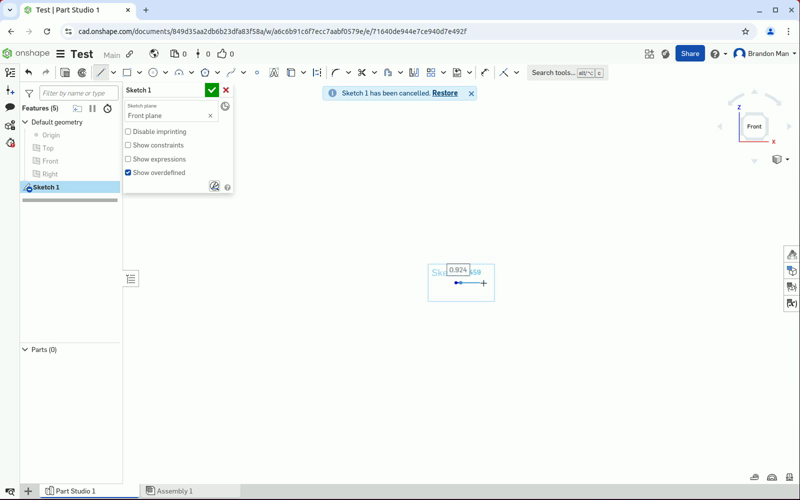
click(483, 282)
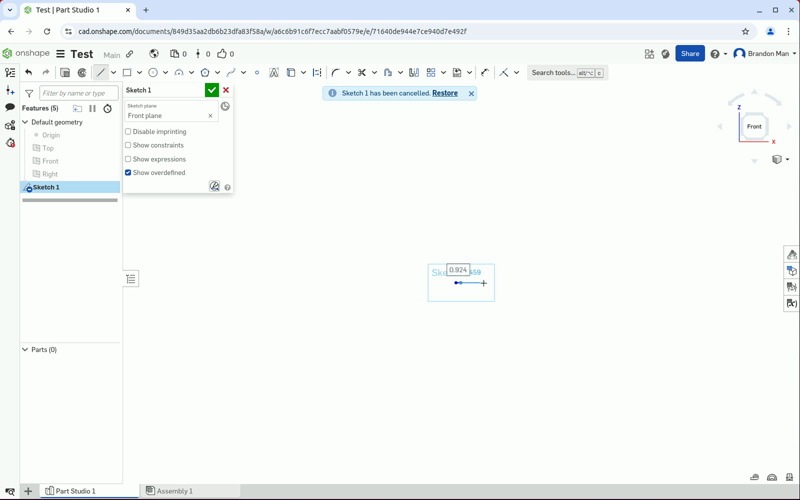
key_up(shift)
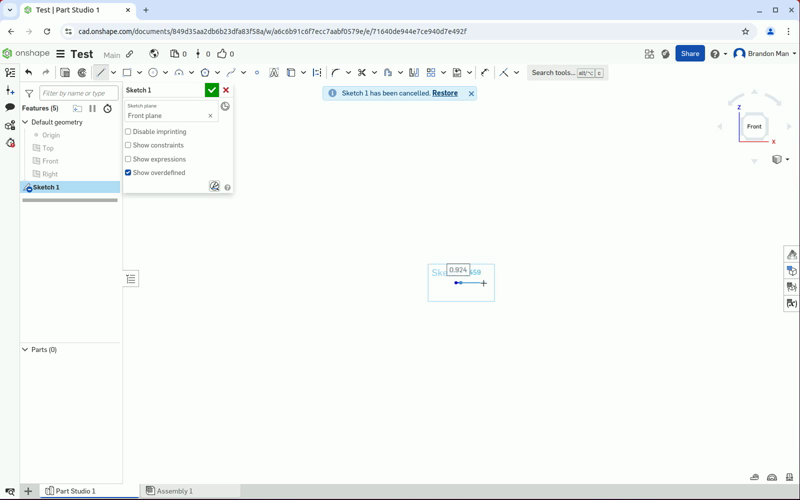
key_down(shift)
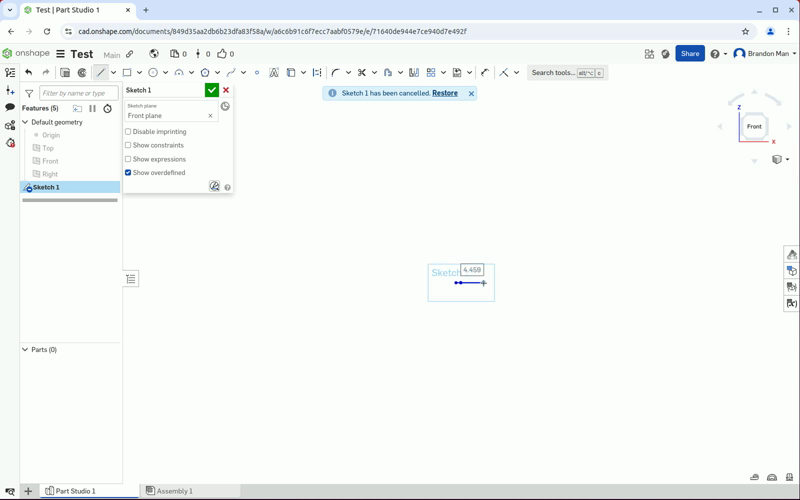
mouse_move(513, 282)
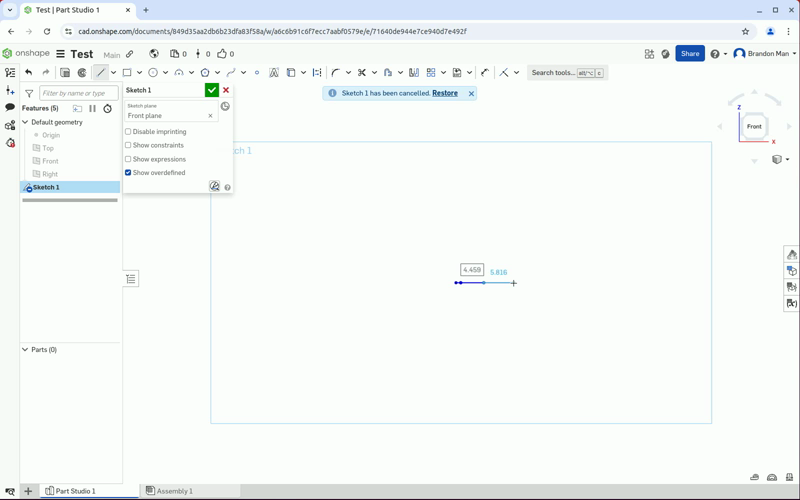
mouse_move(488, 282)
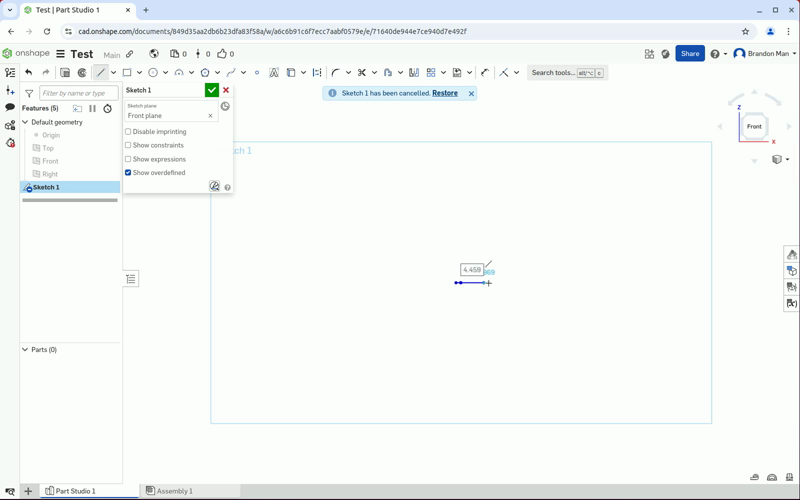
scroll(6)
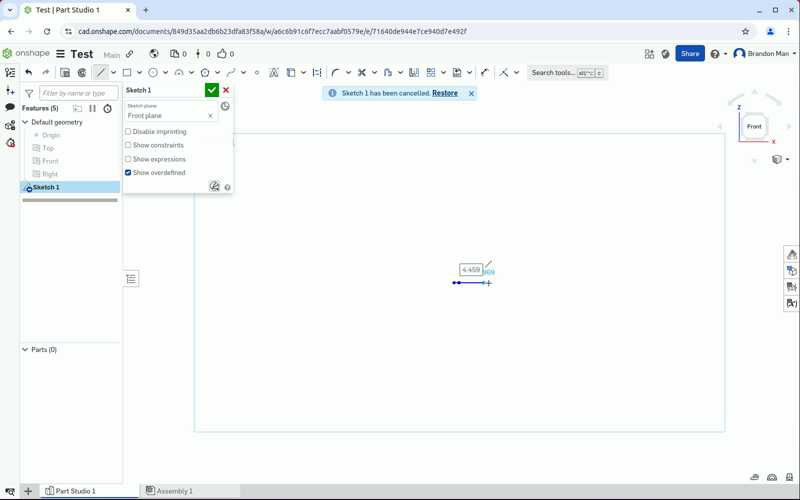
scroll(6)
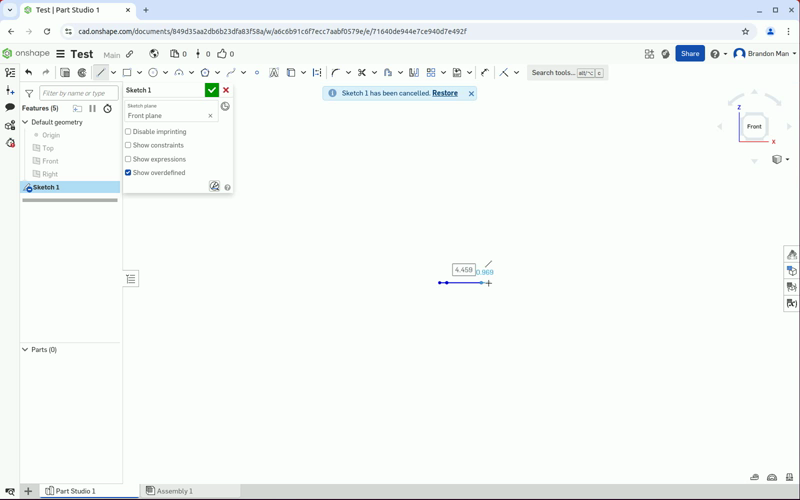
scroll(6)
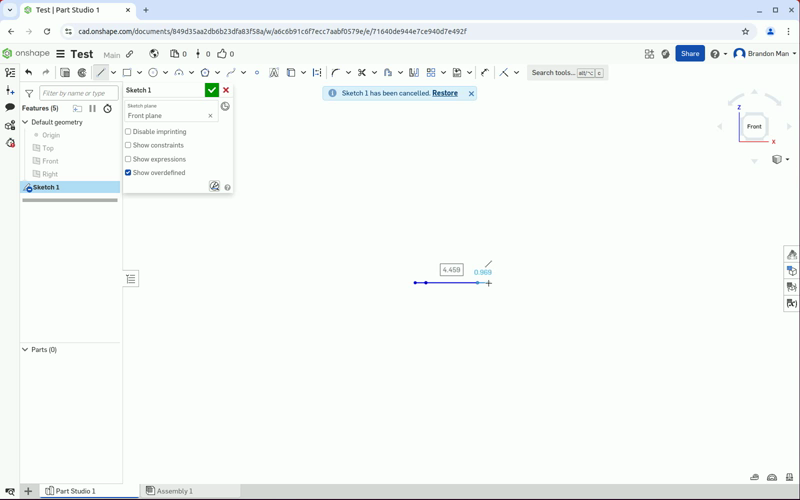
scroll(6)
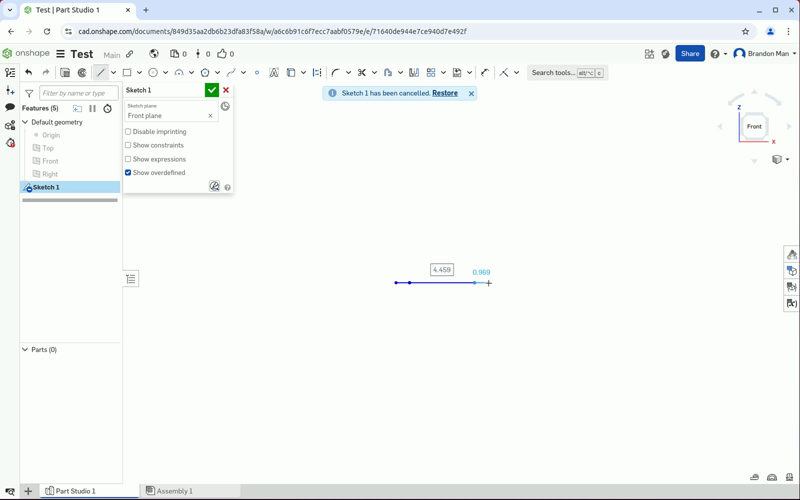
scroll(6)
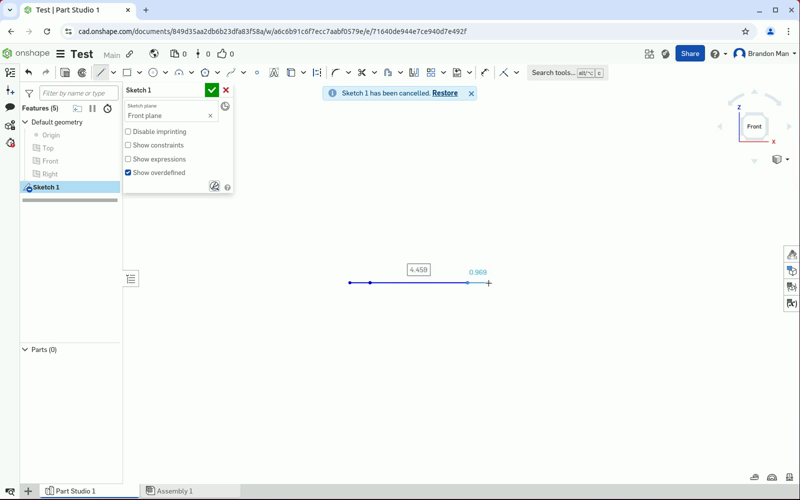
scroll(6)
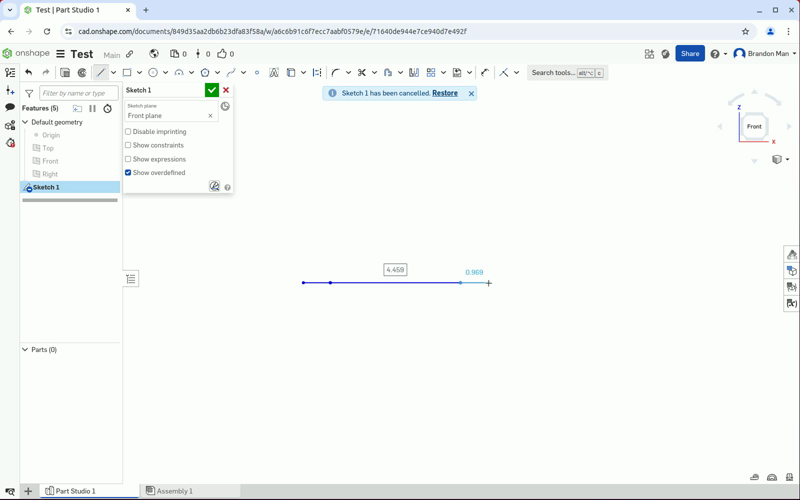
scroll(6)
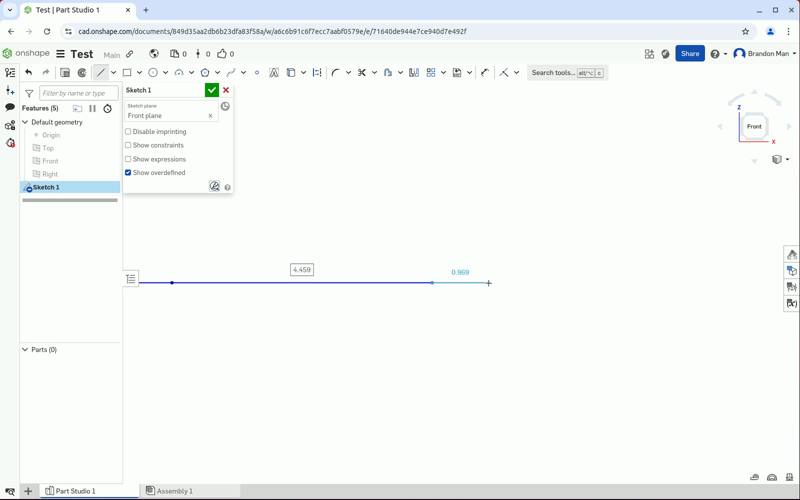
click(488, 282)
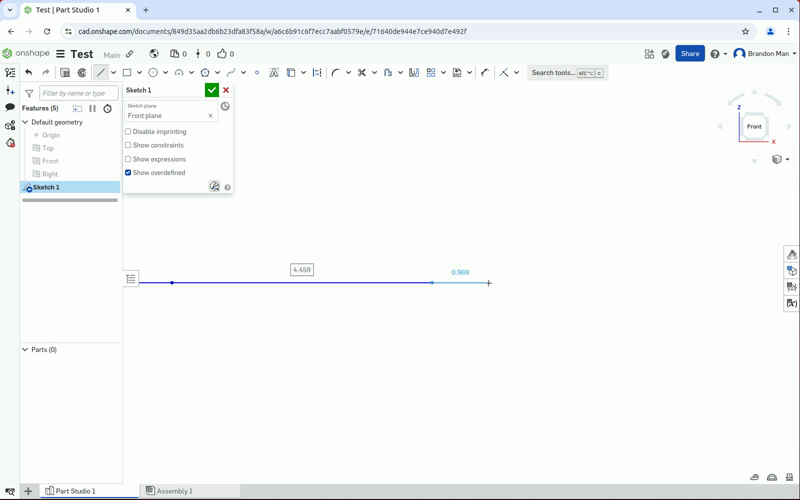
scroll(-6)
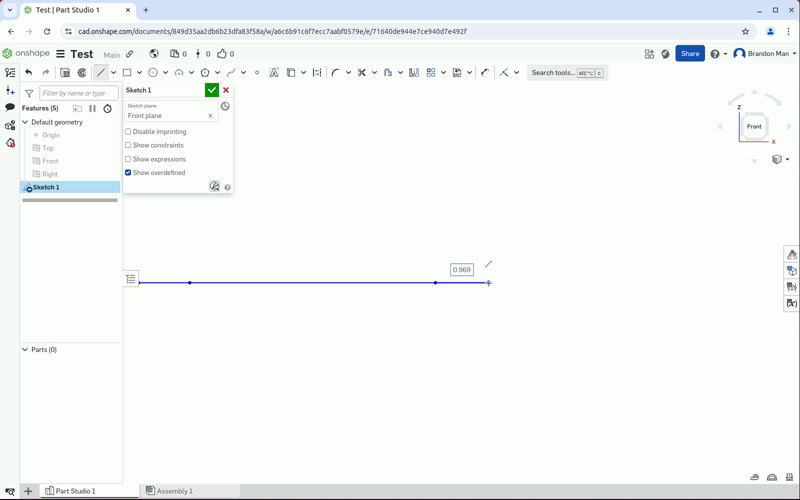
scroll(-6)
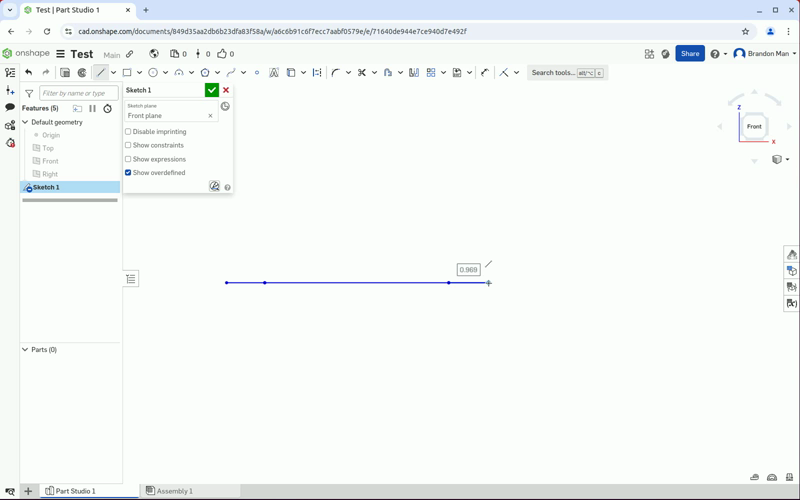
scroll(-6)
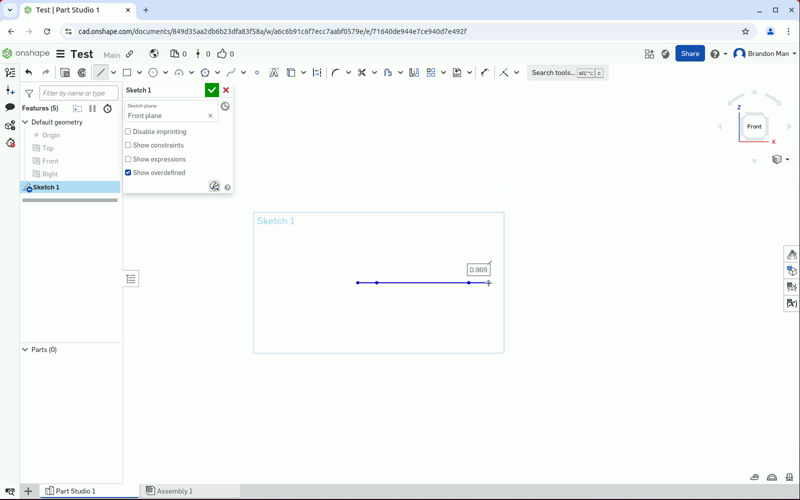
scroll(-6)
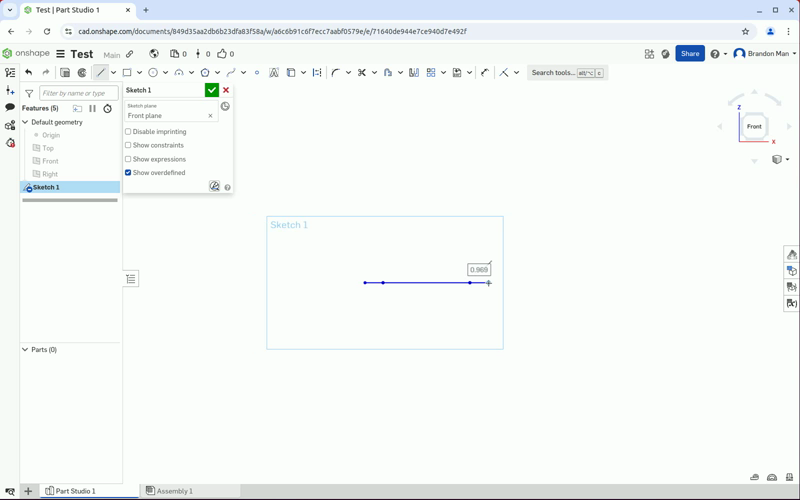
scroll(-6)
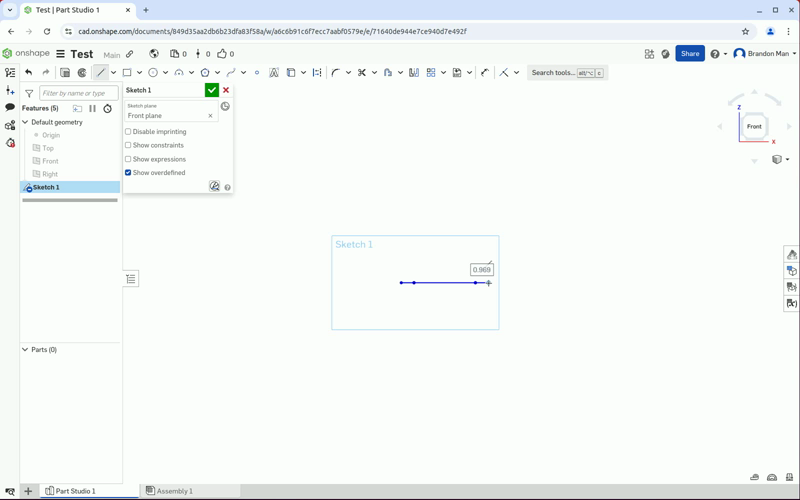
scroll(-6)
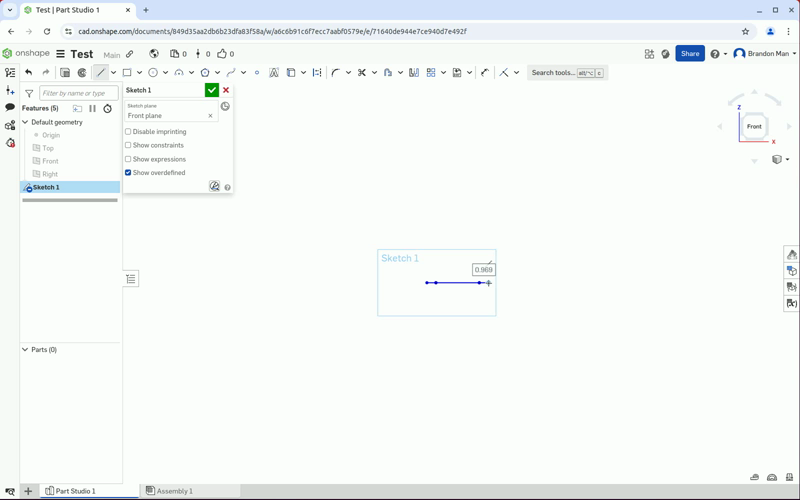
scroll(-6)
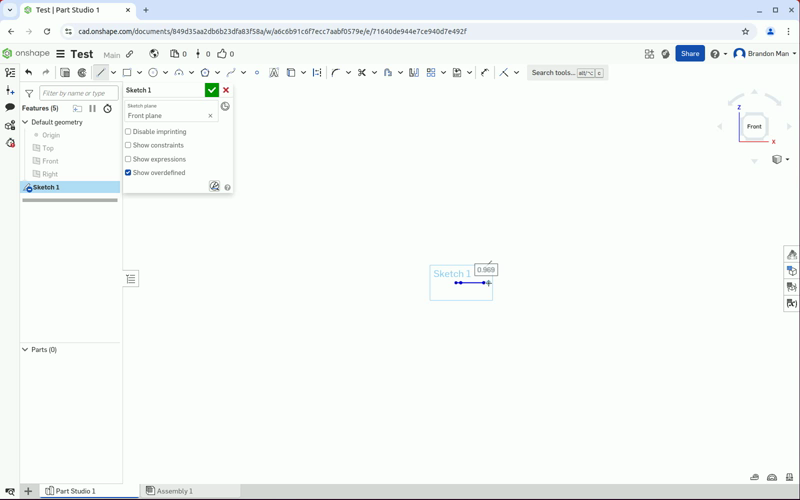
key_up(shift)
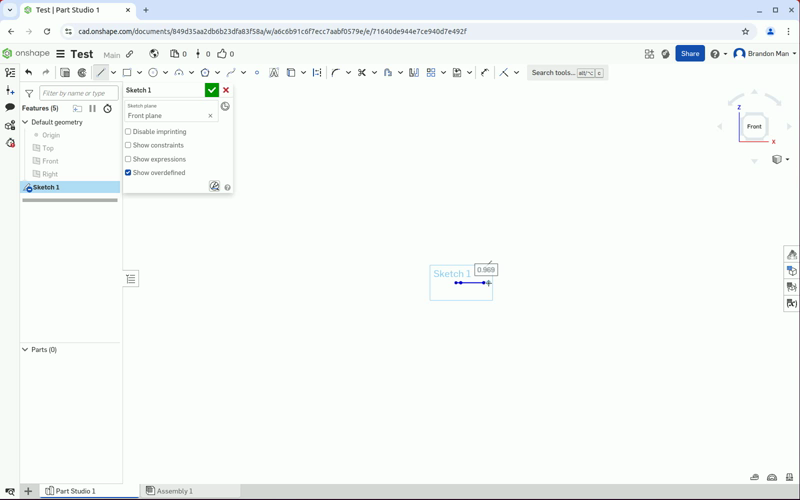
key(esc)
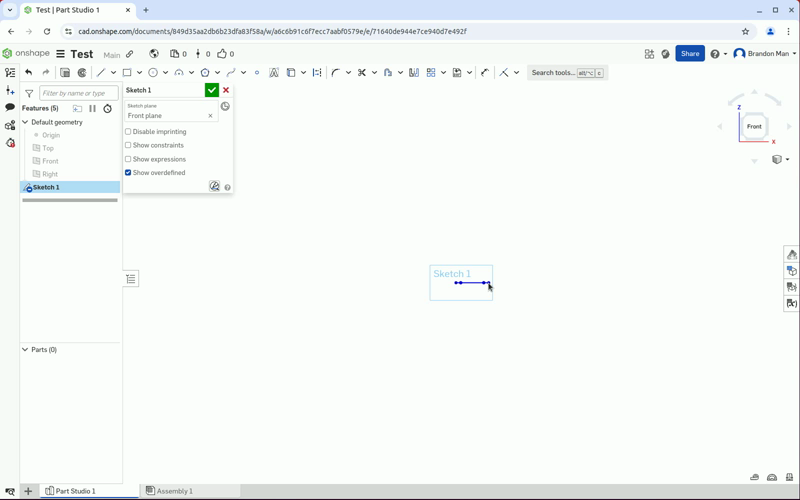
key(a)
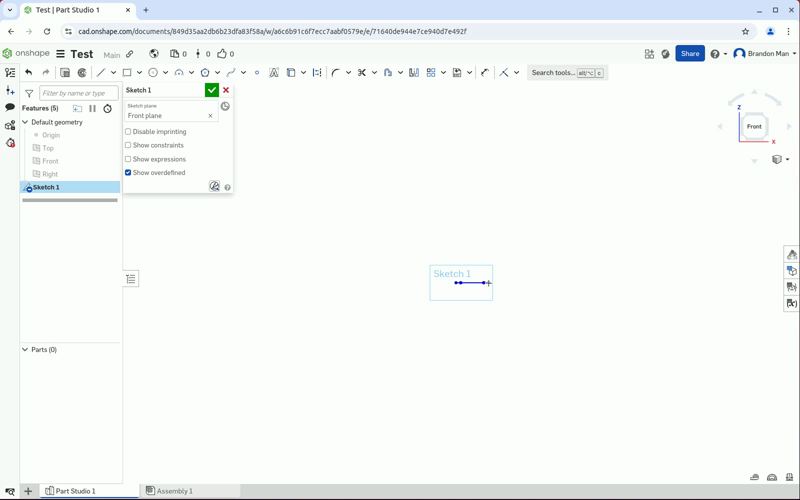
mouse_move(488, 282)
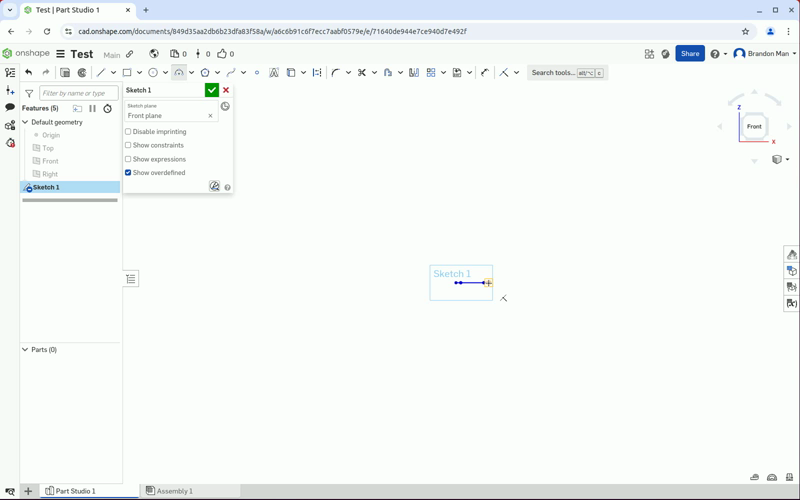
click(488, 282)
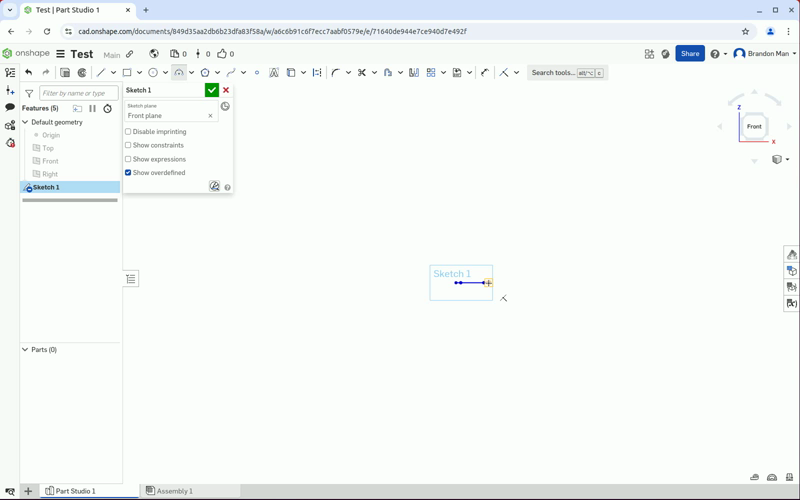
mouse_move(456, 282)
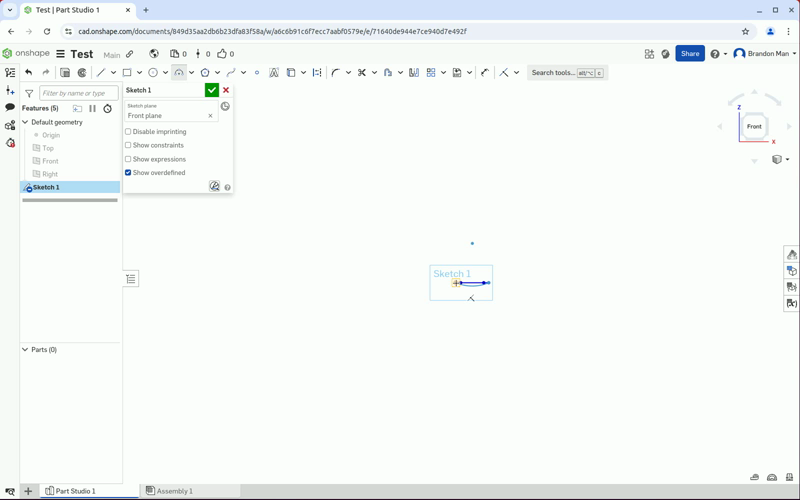
click(456, 282)
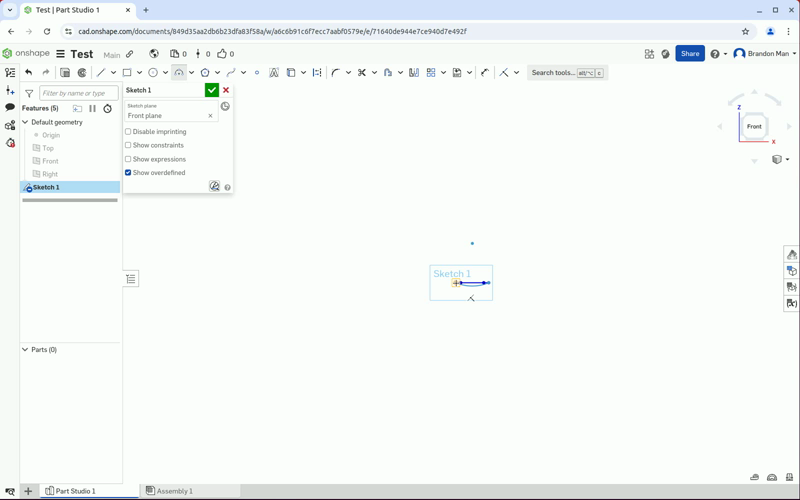
key_down(shift)
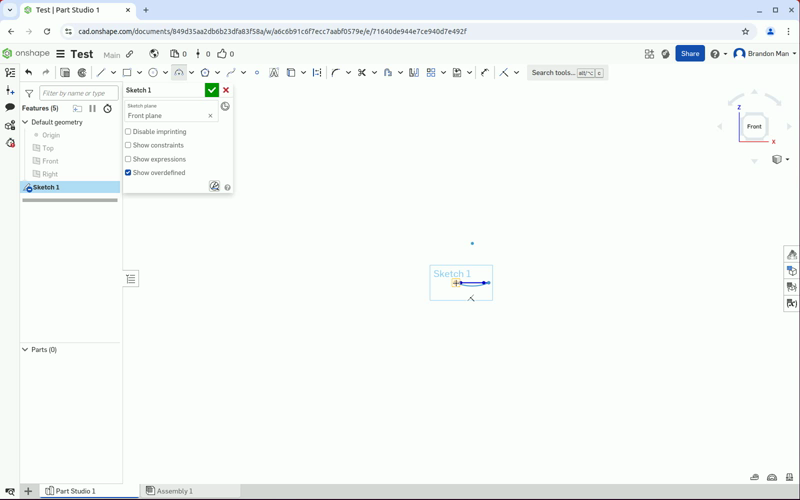
mouse_move(472, 266)
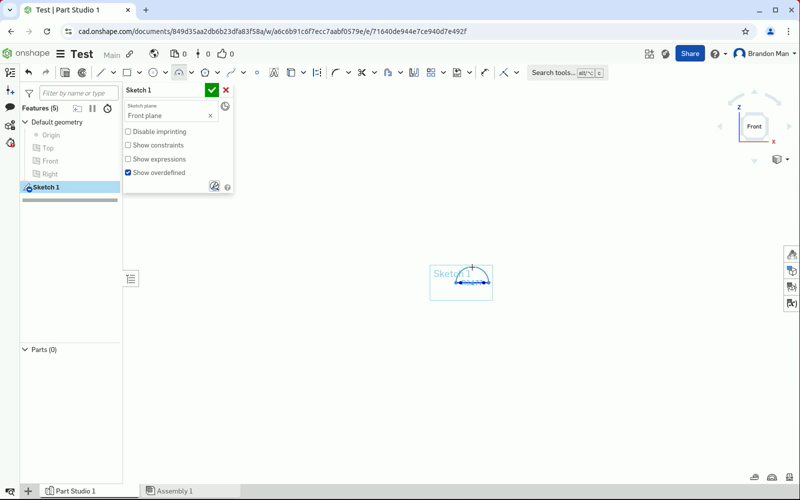
click(472, 266)
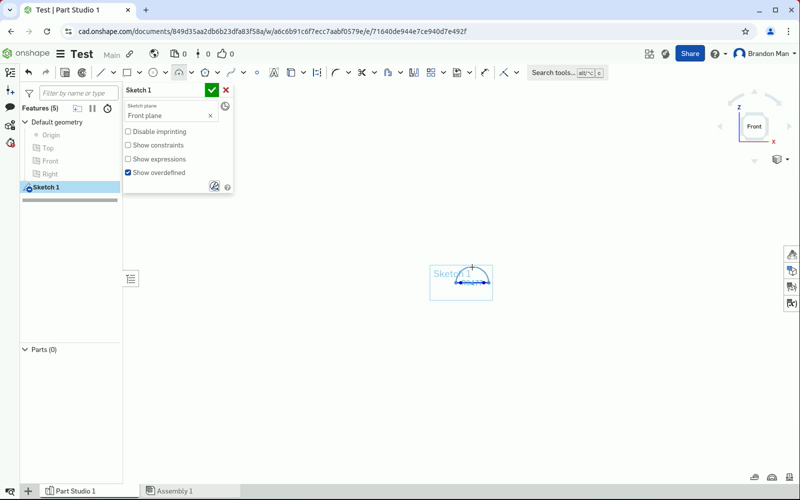
key_up(shift)
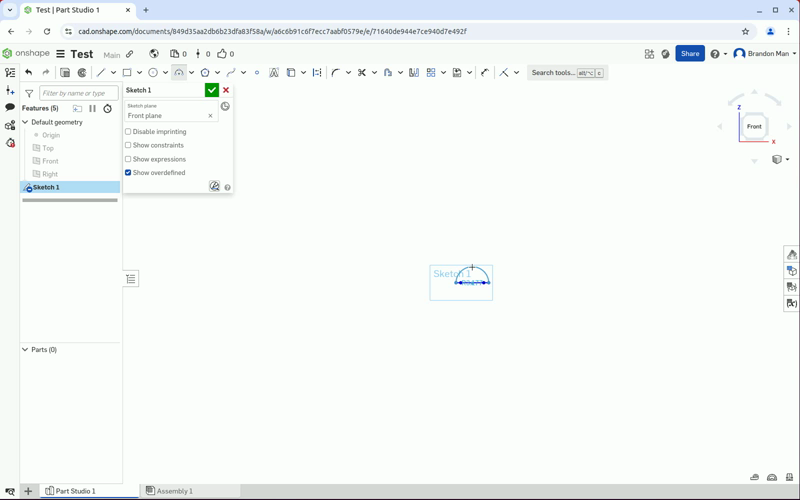
key(esc)
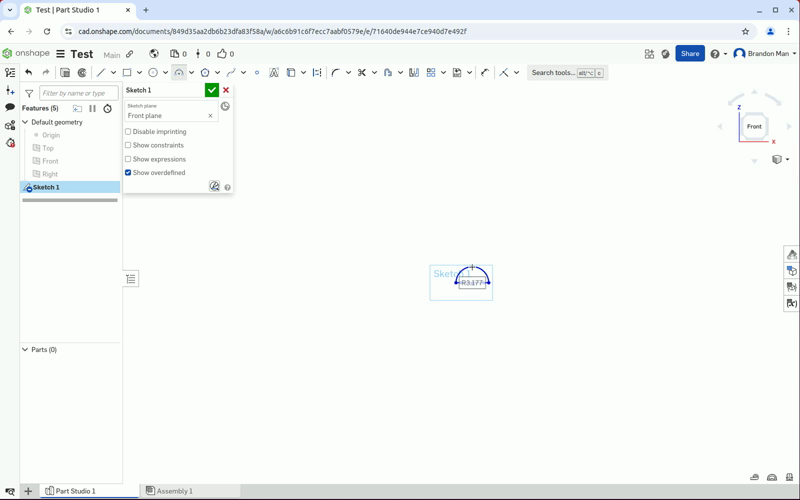
mouse_move(476, 270)
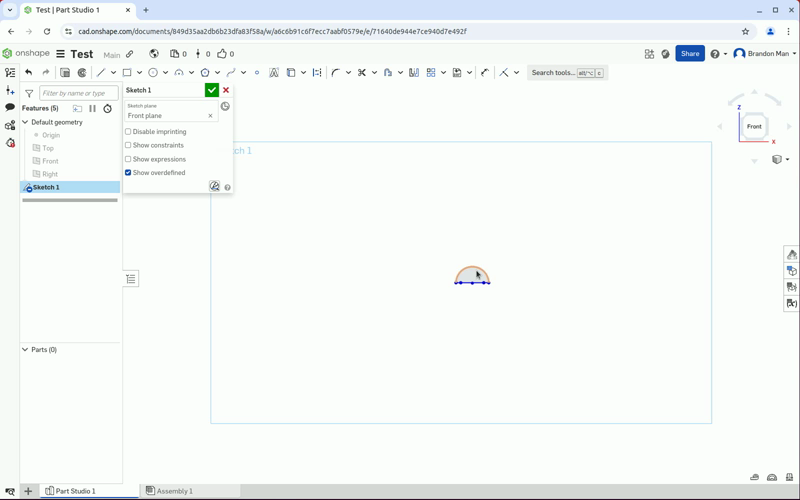
scroll(6)
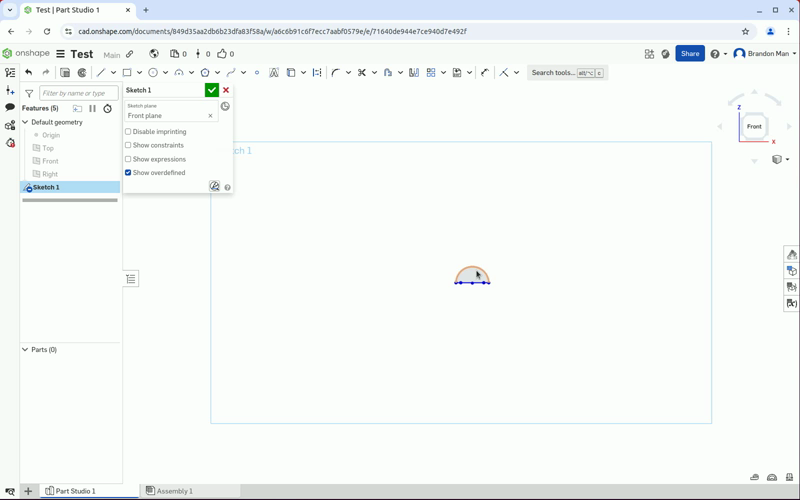
scroll(6)
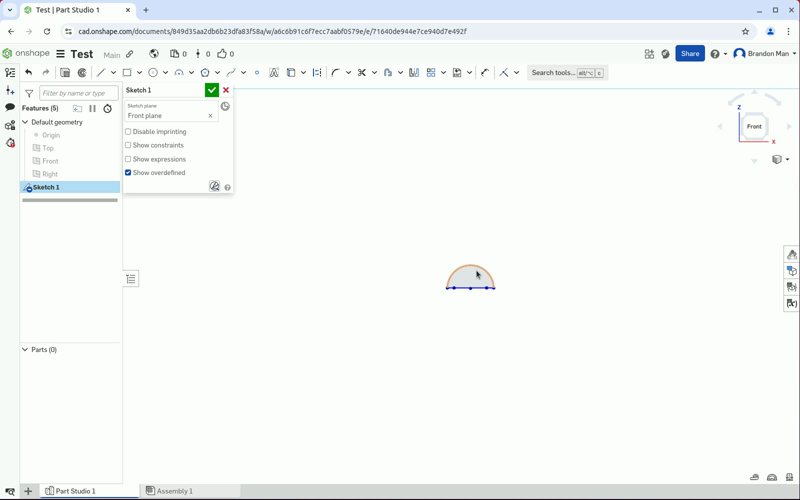
scroll(6)
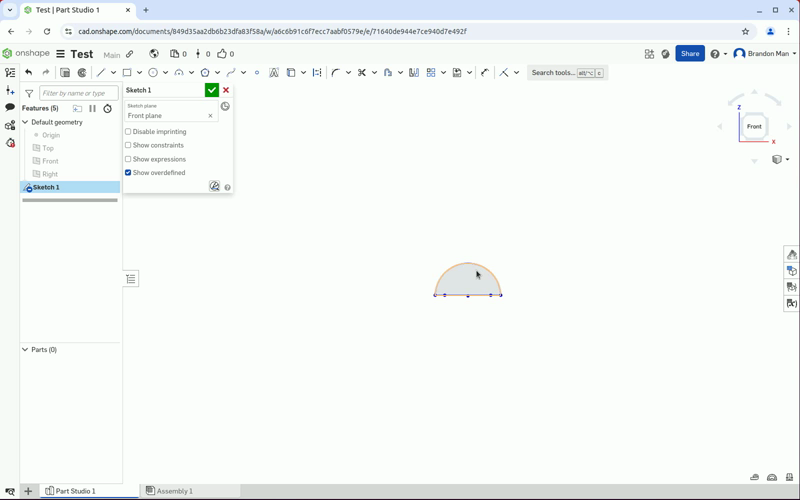
scroll(6)
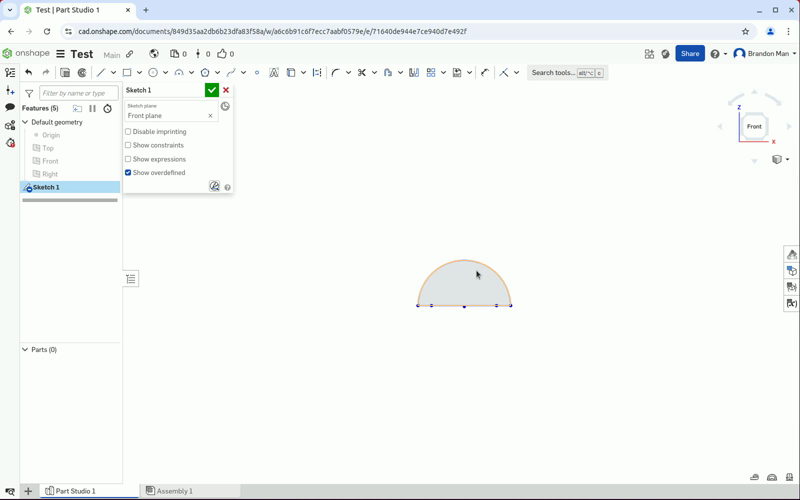
scroll(6)
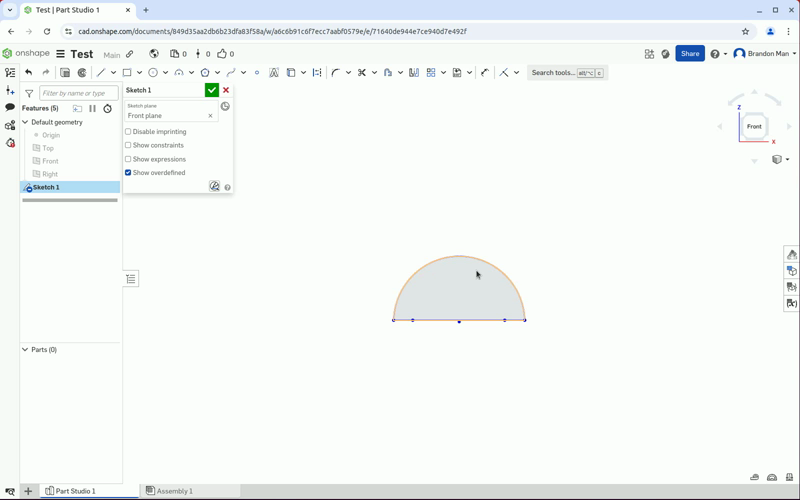
scroll(6)
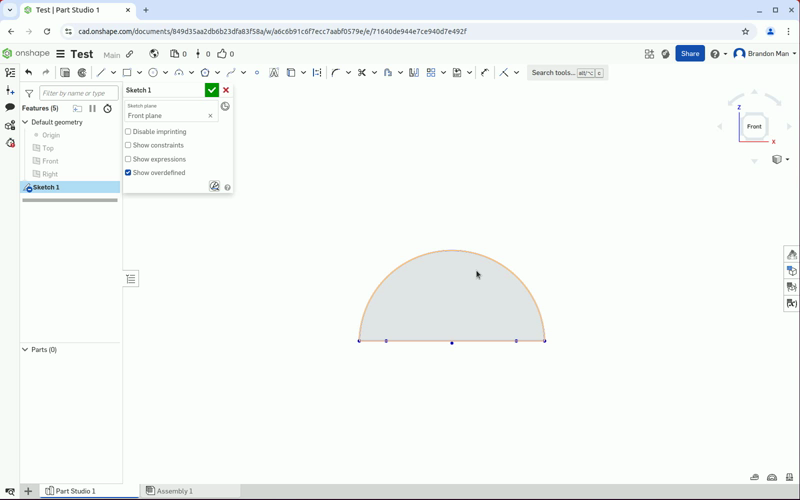
scroll(6)
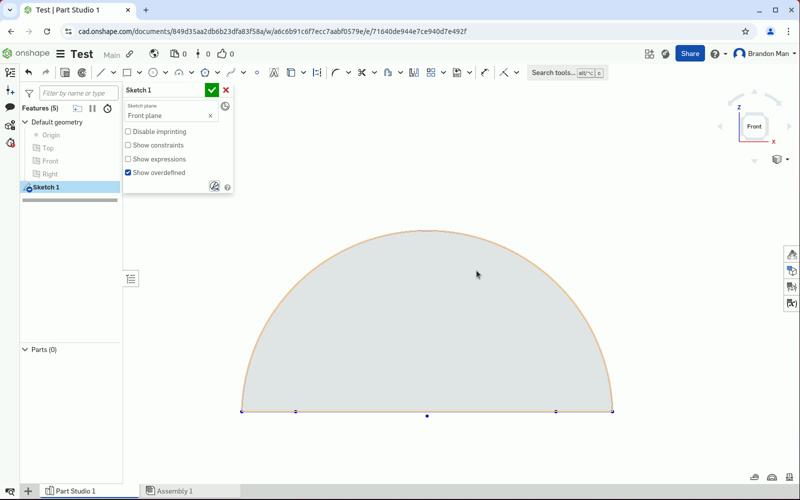
click(476, 270)
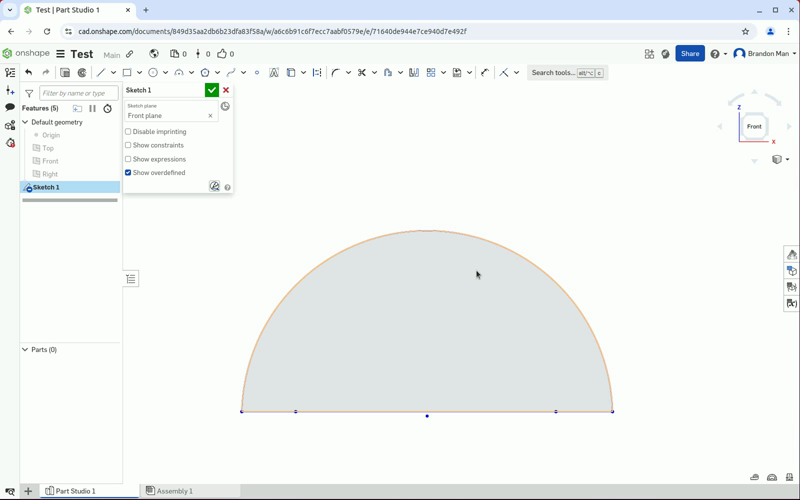
scroll(-6)
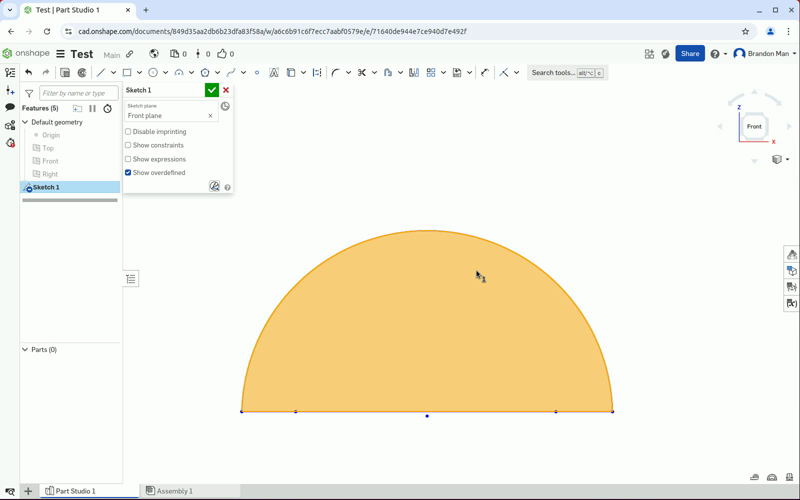
scroll(-6)
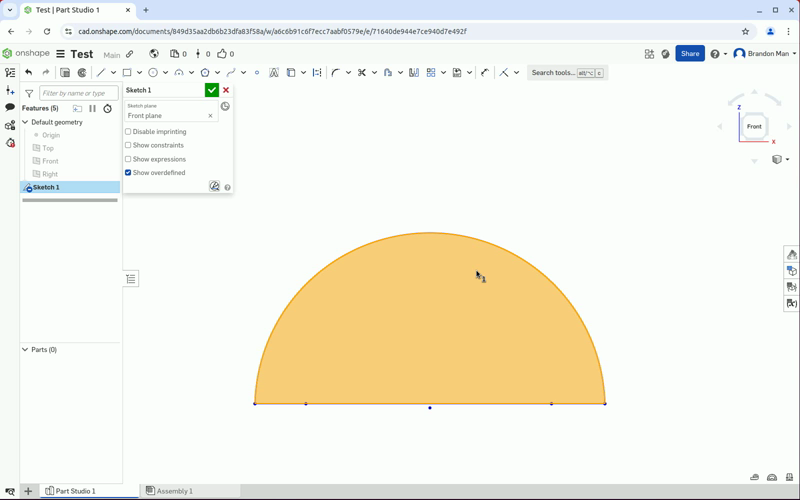
scroll(-6)
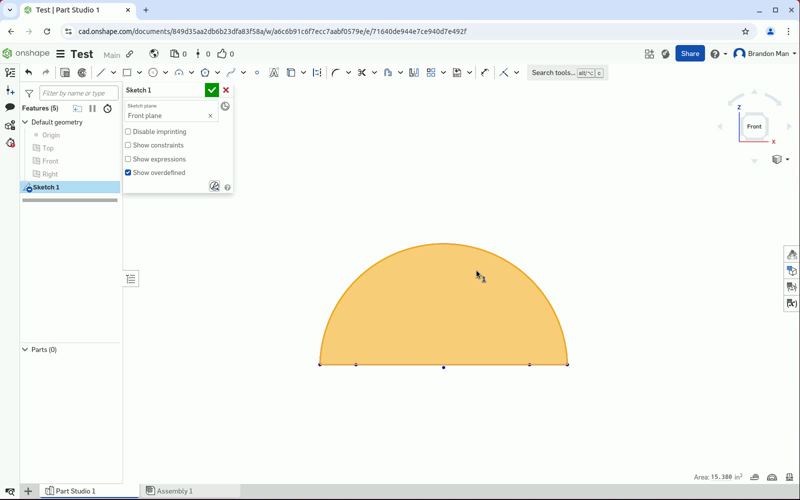
scroll(-6)
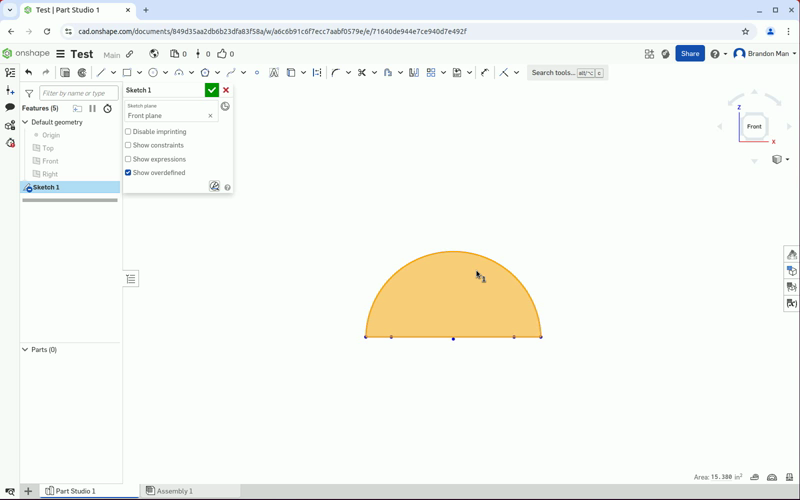
scroll(-6)
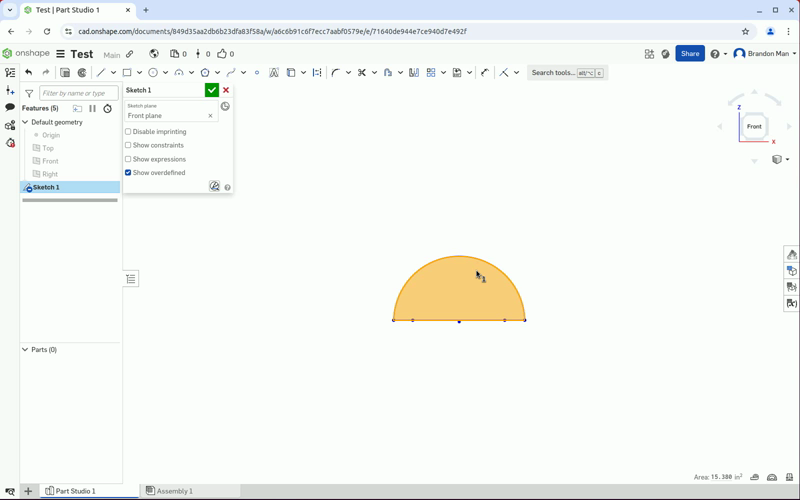
scroll(-6)
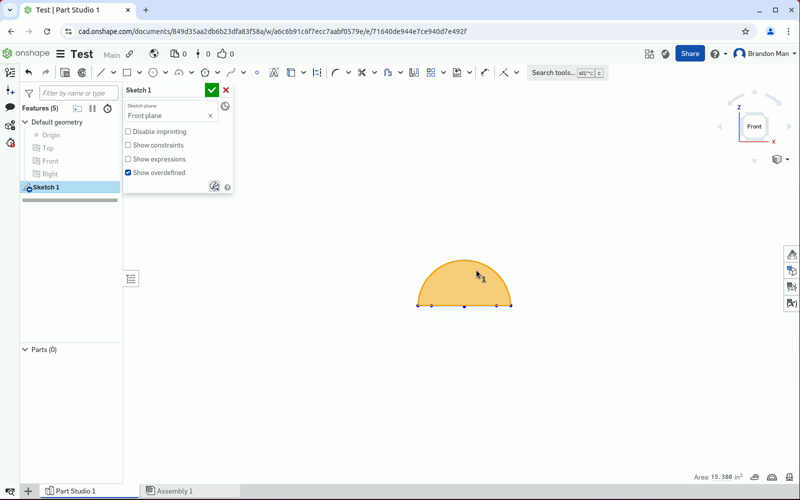
scroll(-6)
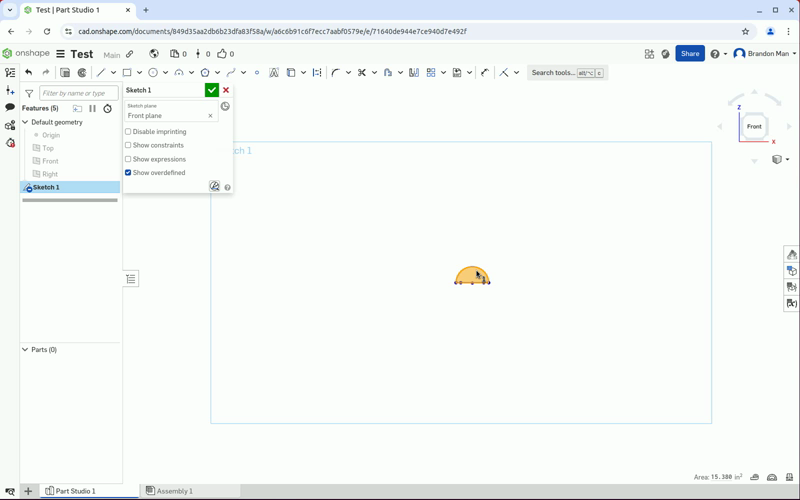
mouse_move(73, 352)
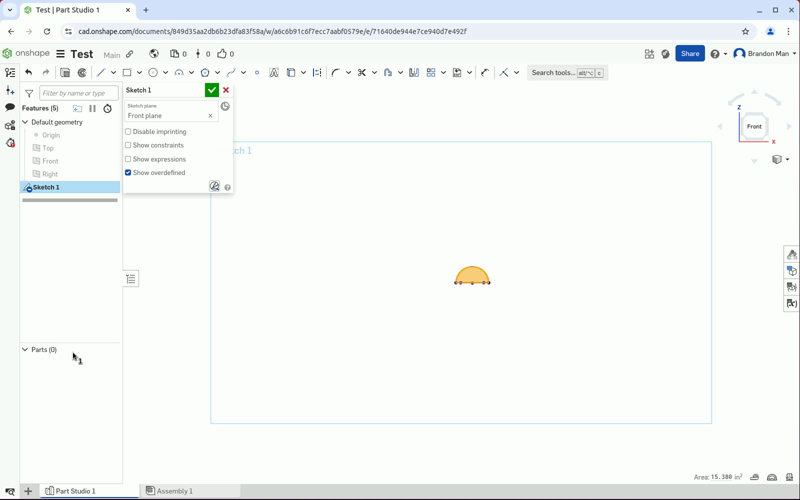
key(shift+y)
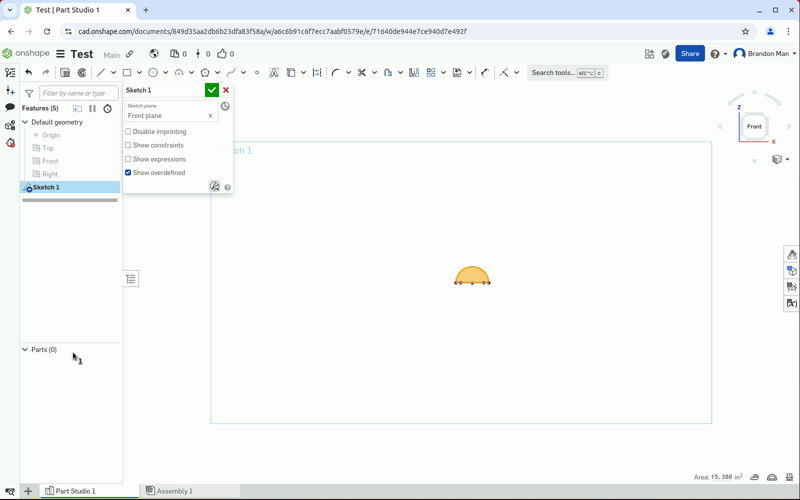
key(shift+e)
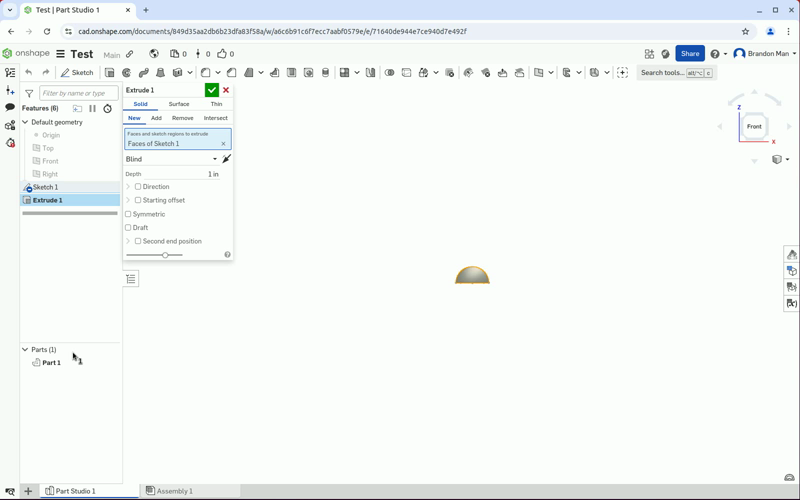
mouse_move(143, 106)
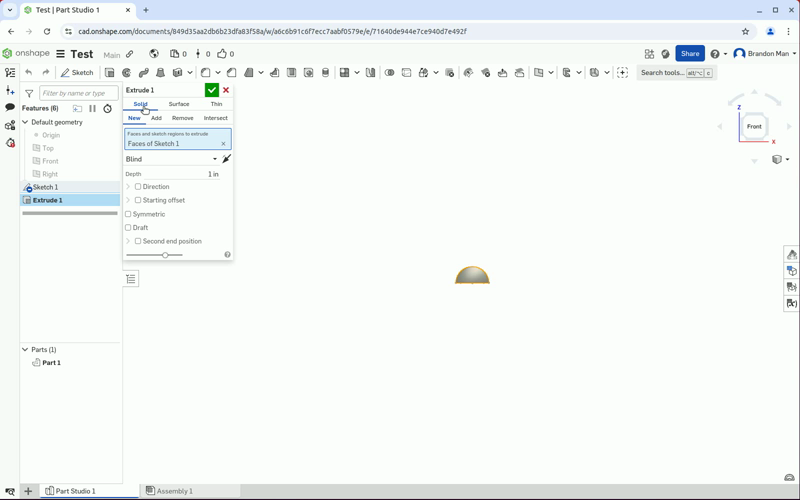
click(143, 106)
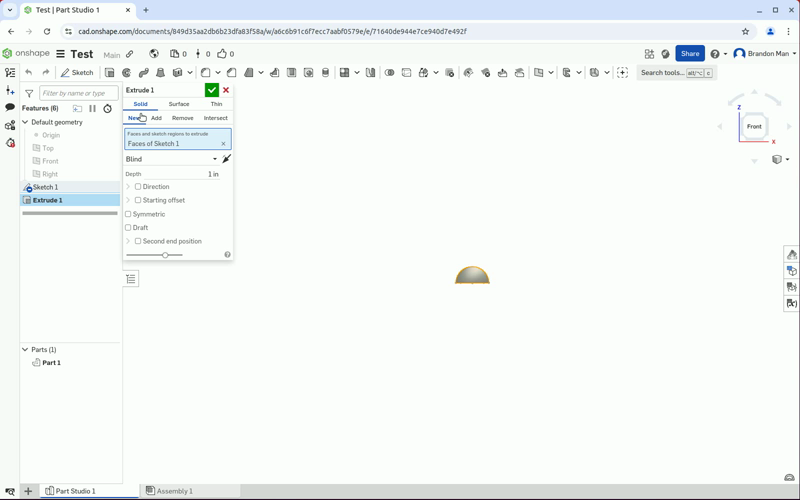
mouse_move(137, 120)
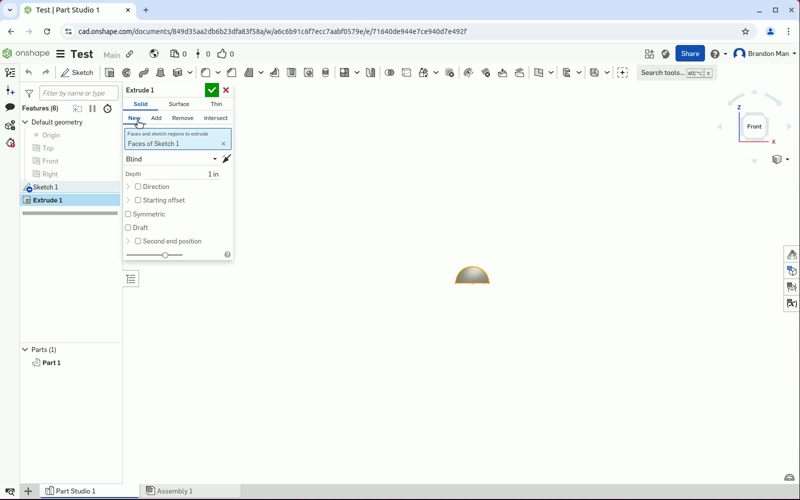
click(137, 120)
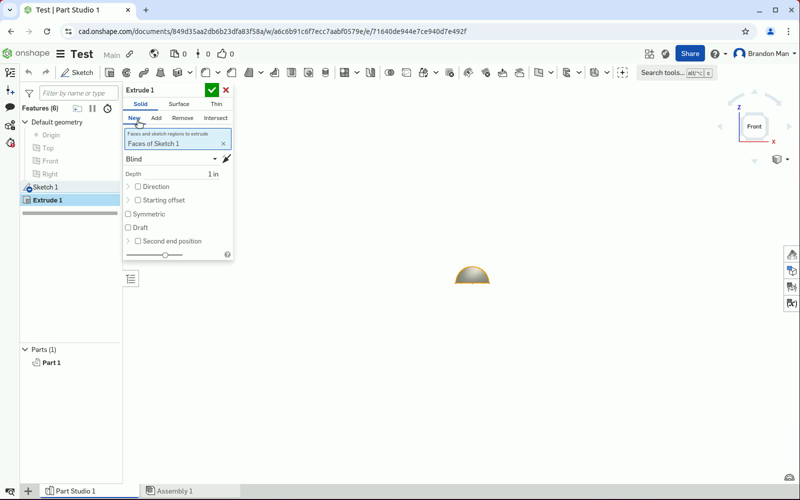
key(tab, 4)
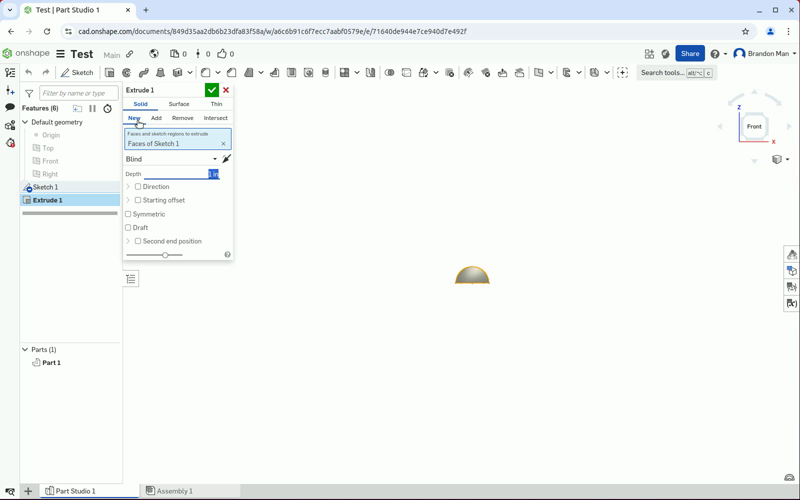
text(23.108)
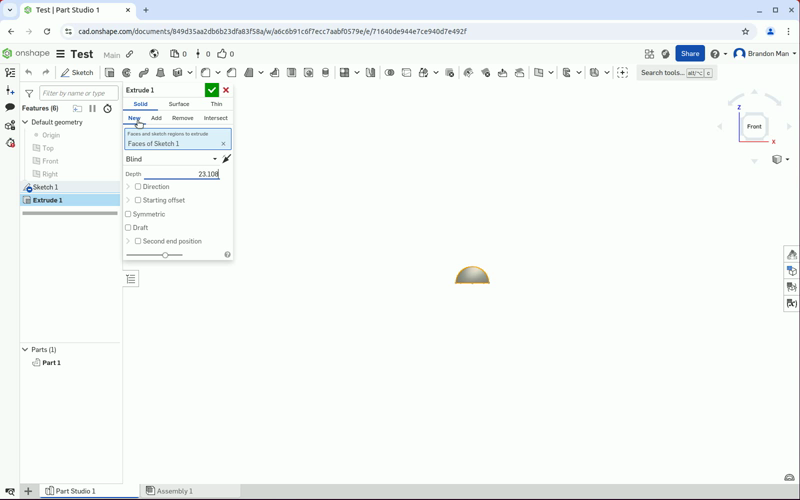
key(enter)
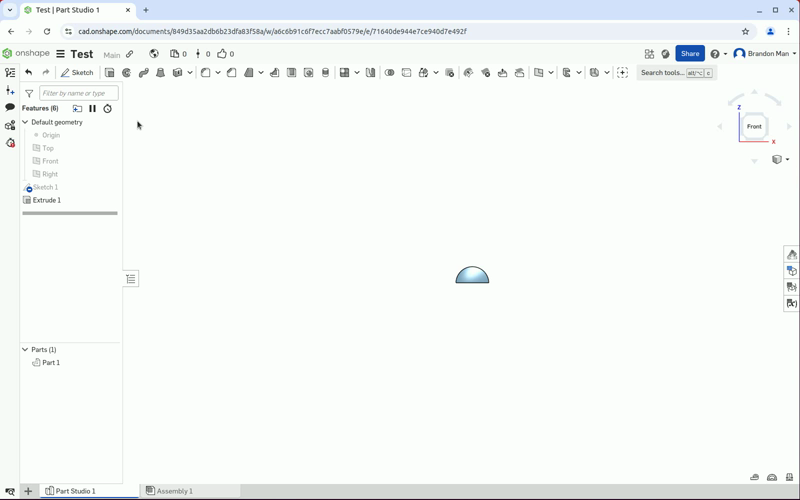
key(shift+h)
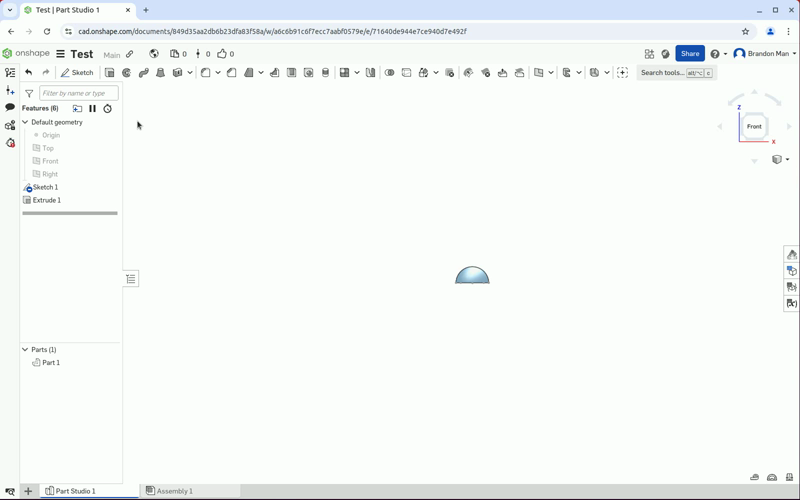
key(shift+h)
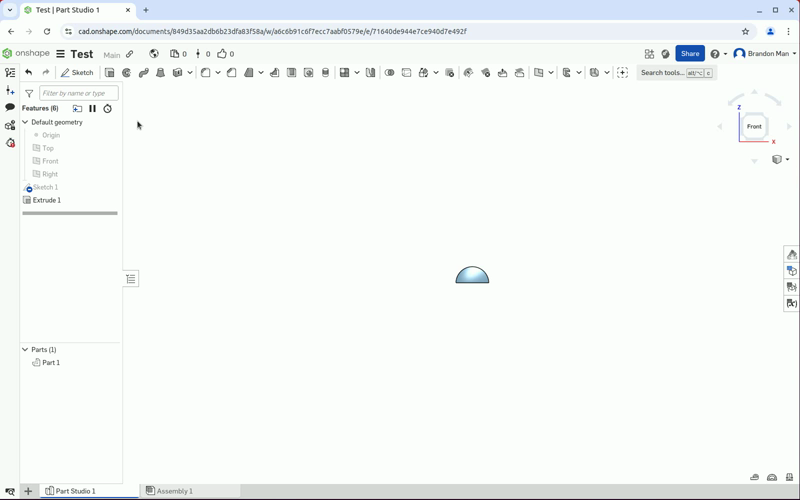
mouse_move(73, 189)
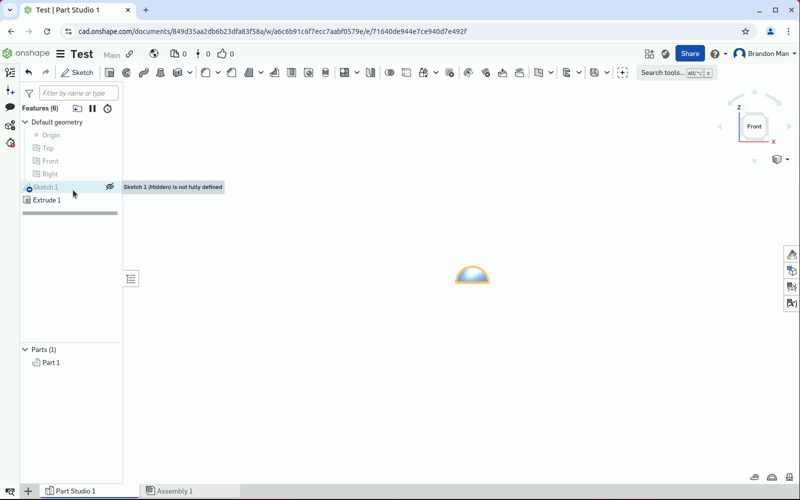
click(73, 189)
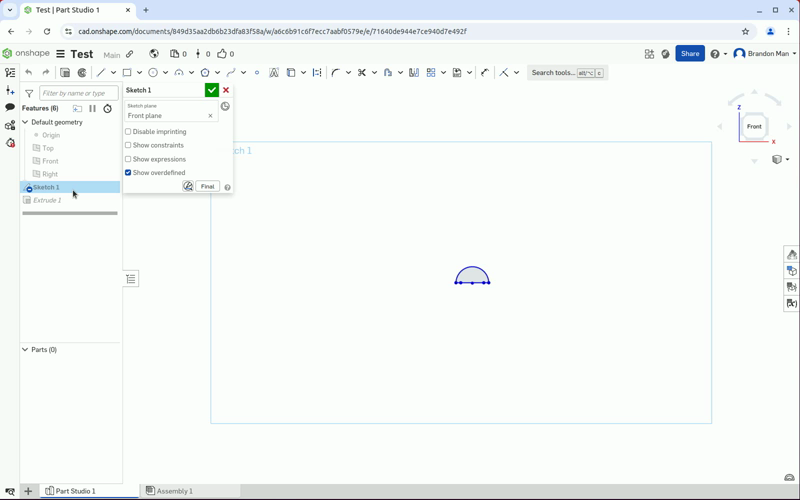
mouse_move(229, 92)
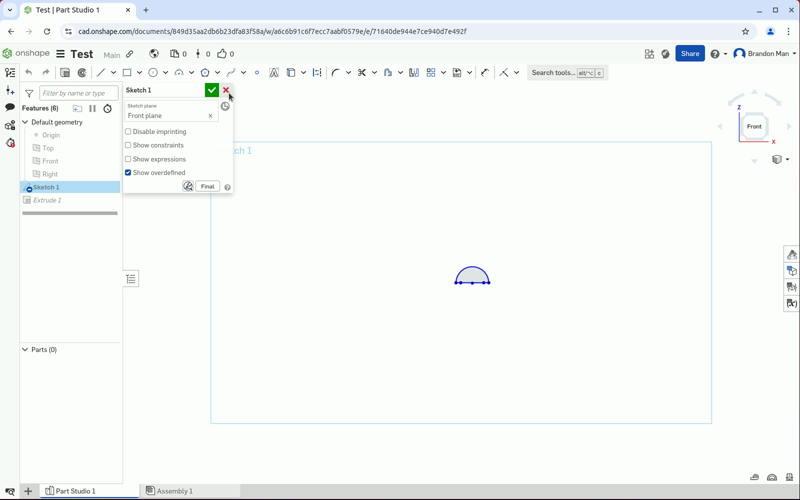
click(229, 92)
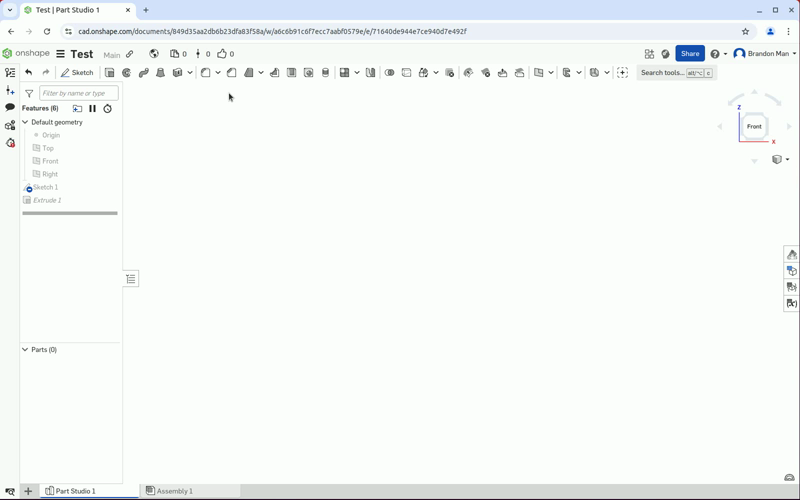
mouse_move(73, 352)
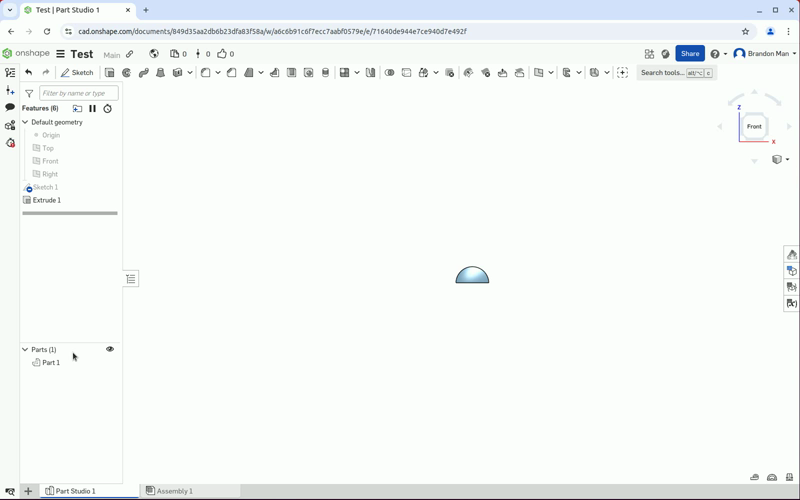
key(y)
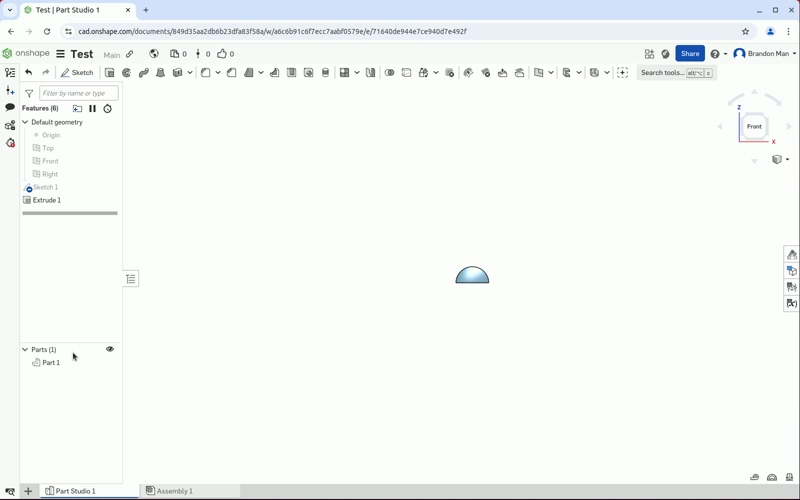
key(shift+p)
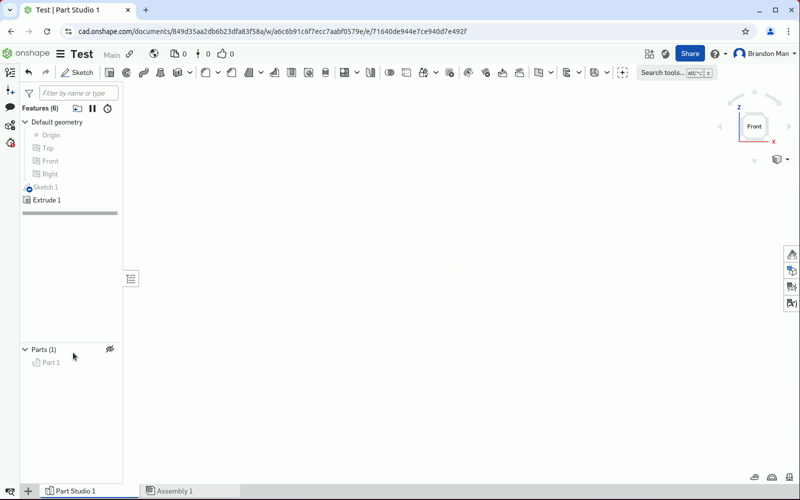
key(space)
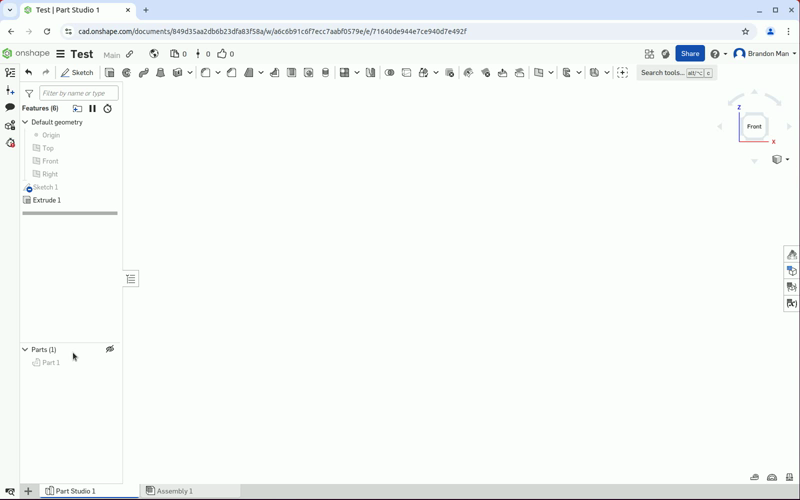
key_down(shift)
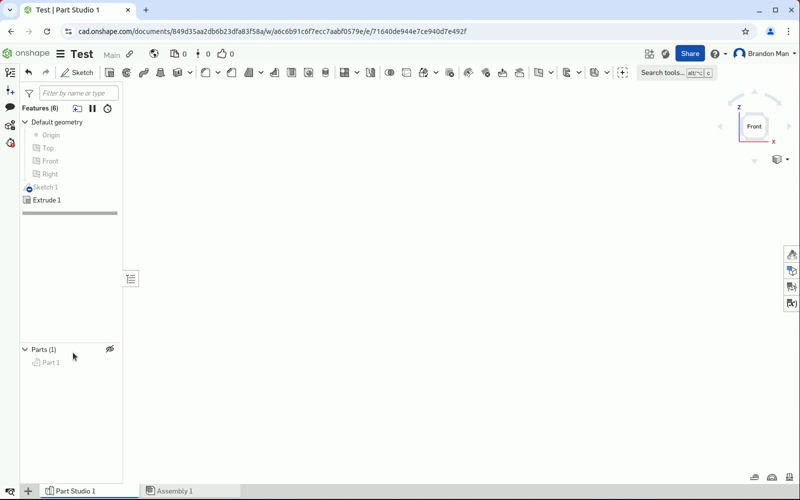
key(down)
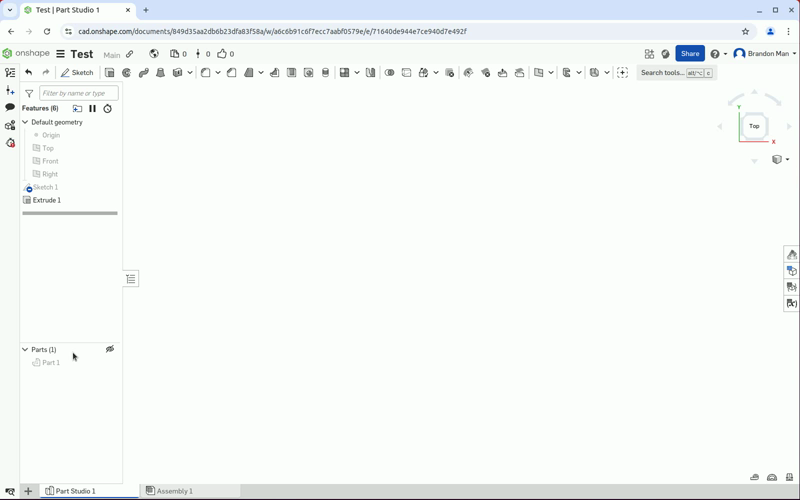
key_up(shift)
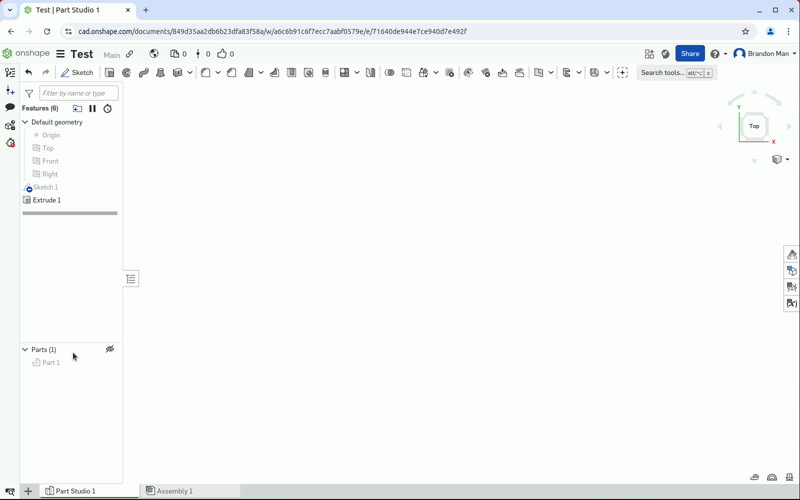
mouse_move(73, 352)
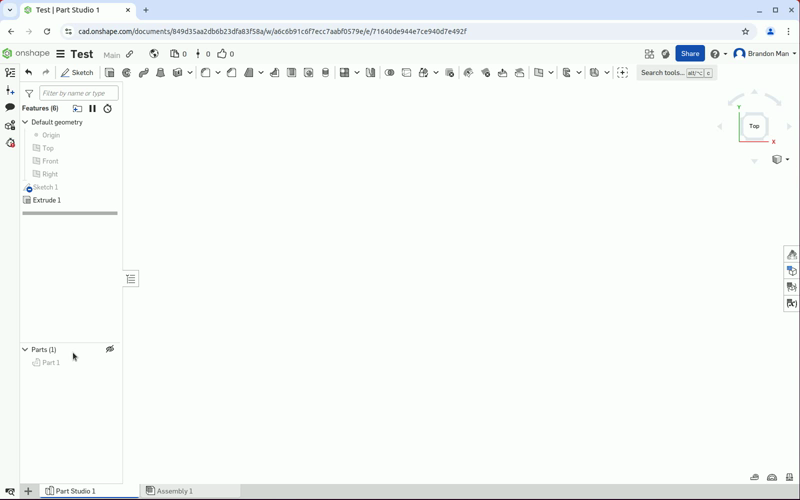
key(shift+y)
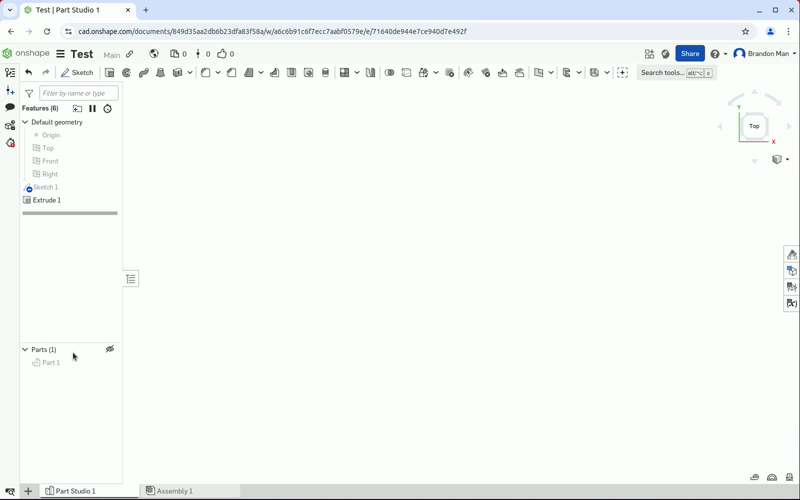
key(shift+s)
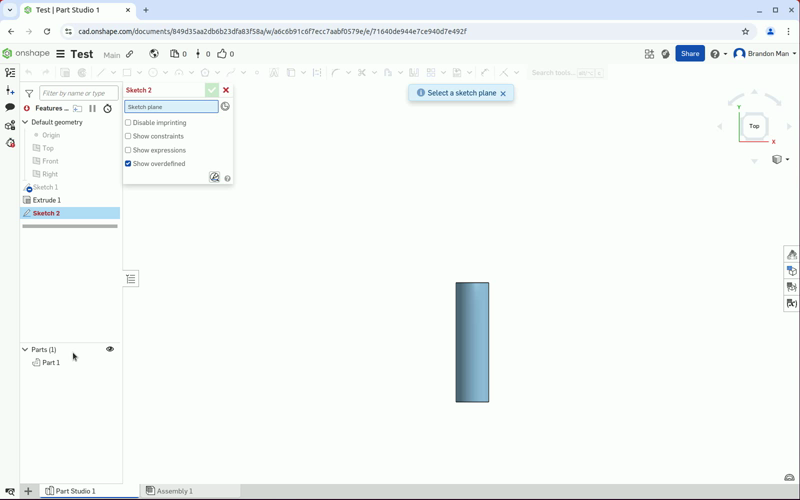
mouse_move(73, 150)
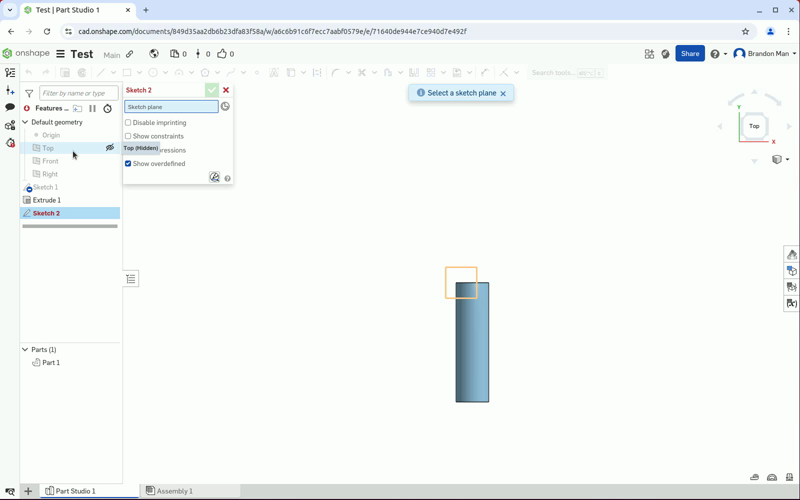
click(73, 150)
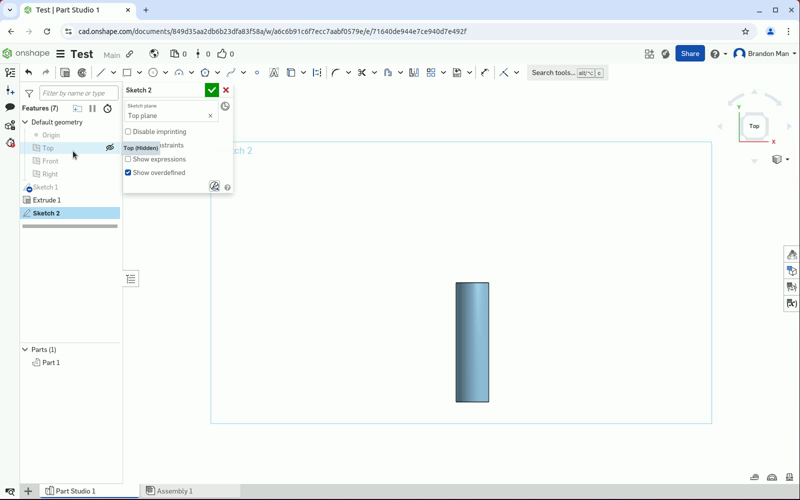
mouse_move(73, 352)
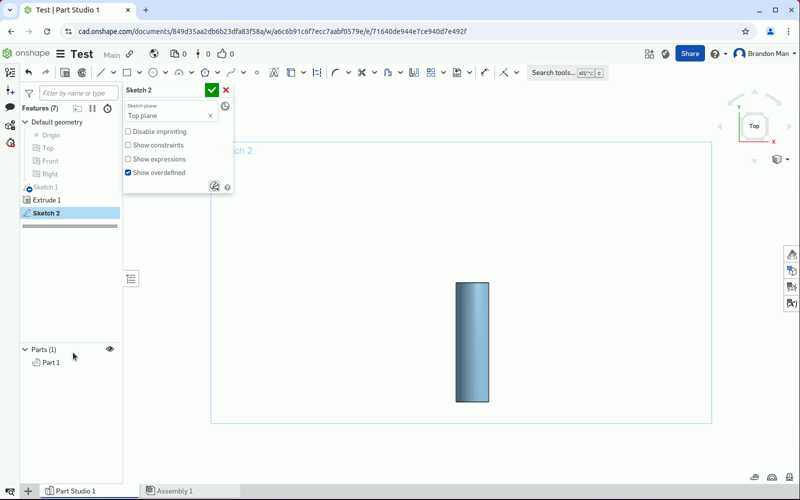
key(y)
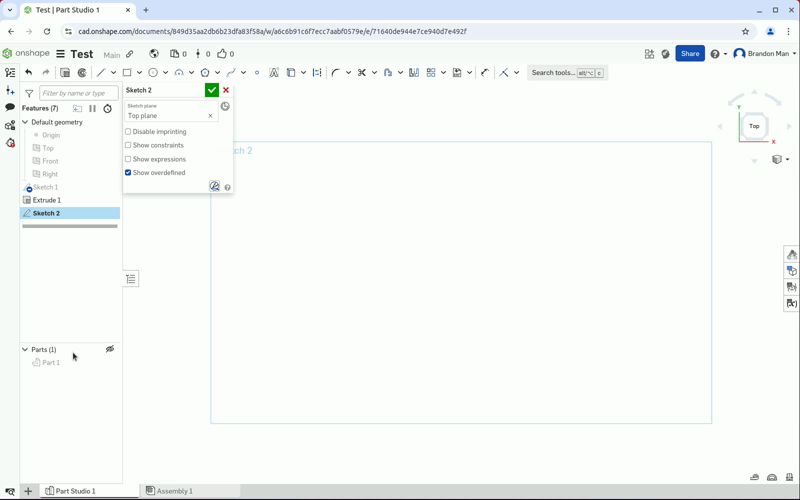
key(c)
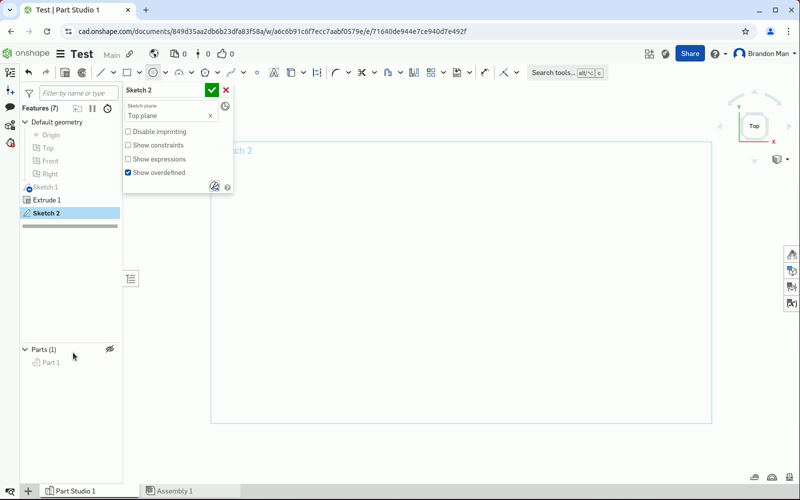
key_down(shift)
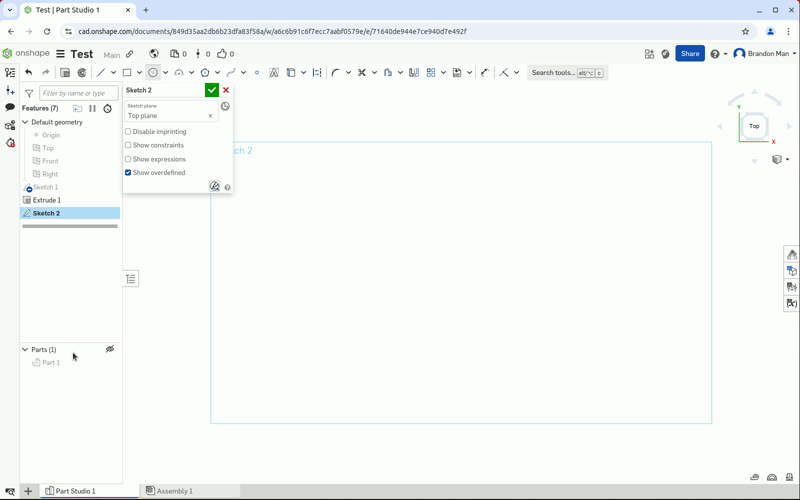
mouse_move(473, 258)
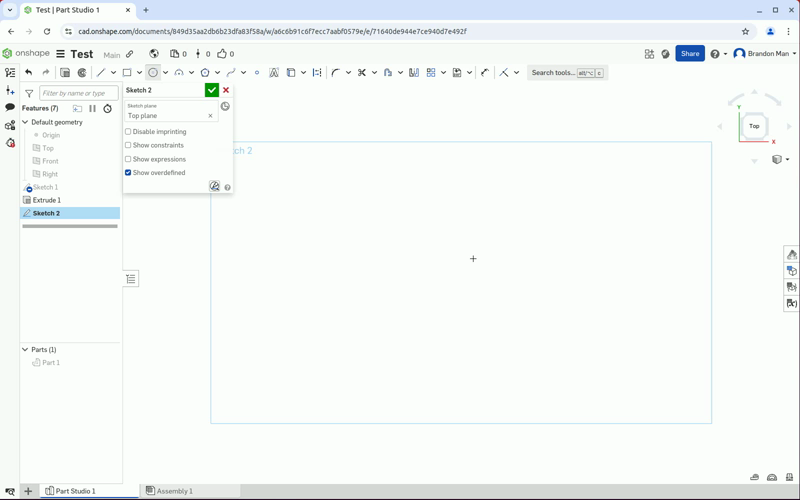
click(473, 258)
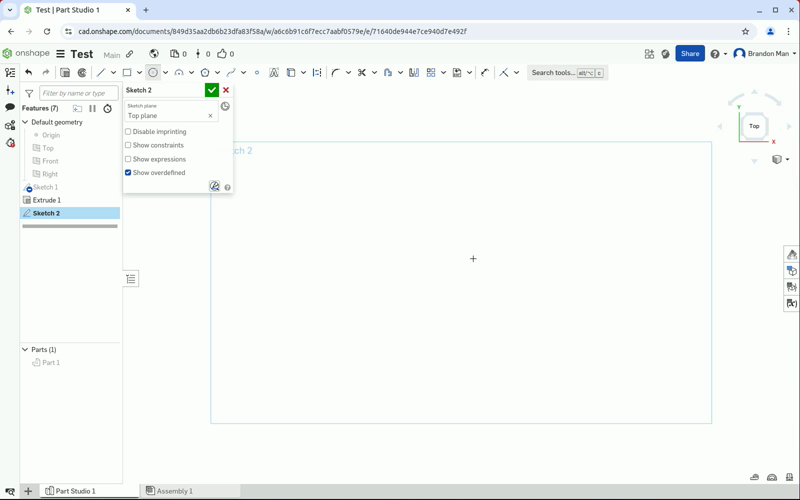
key_up(shift)
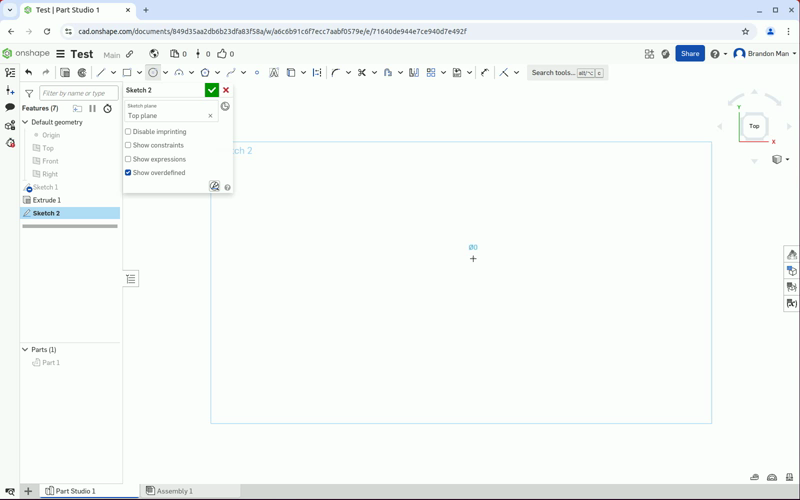
mouse_move(537, 258)
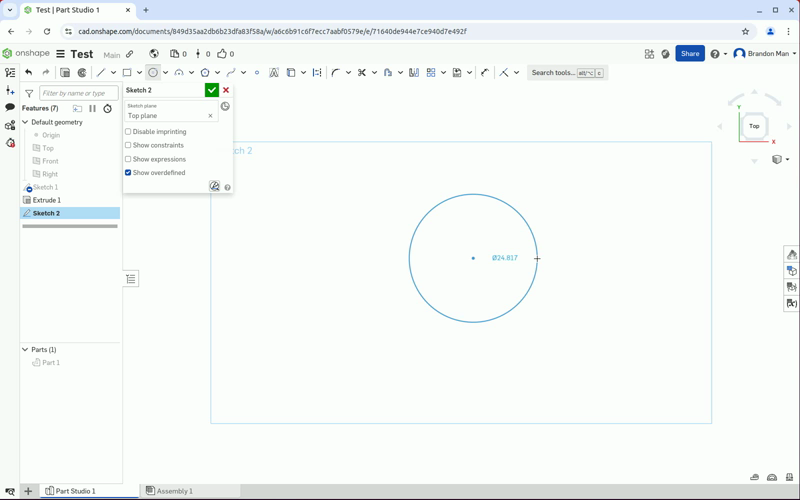
click(537, 258)
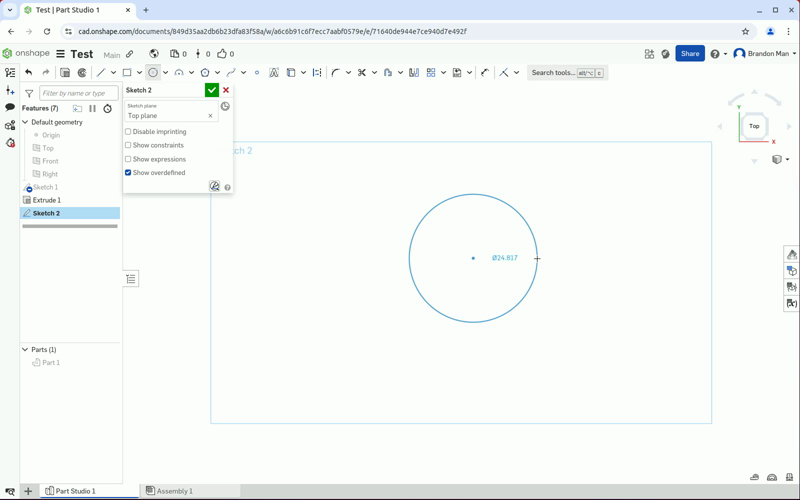
key(esc)
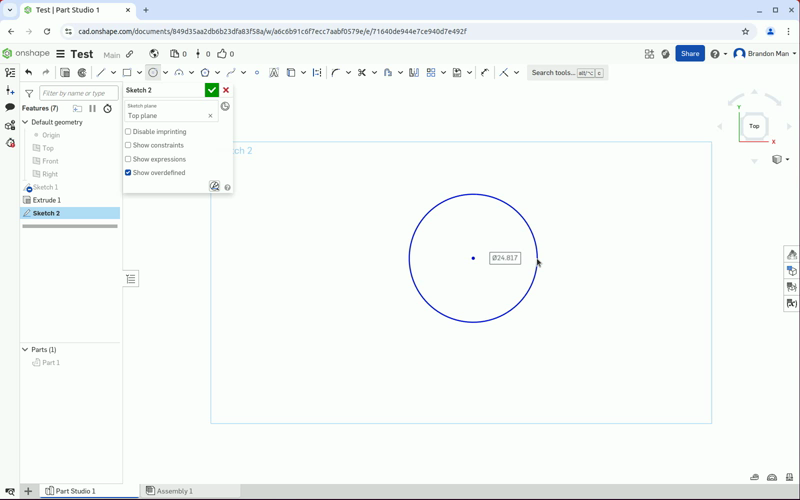
key(c)
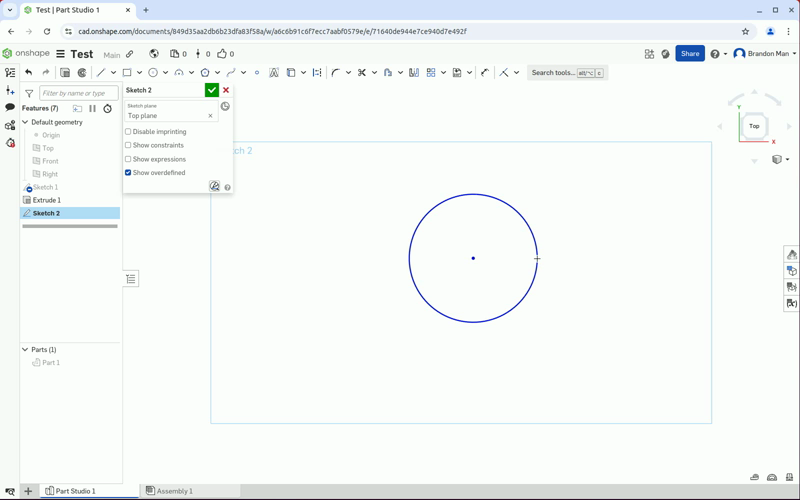
key_down(shift)
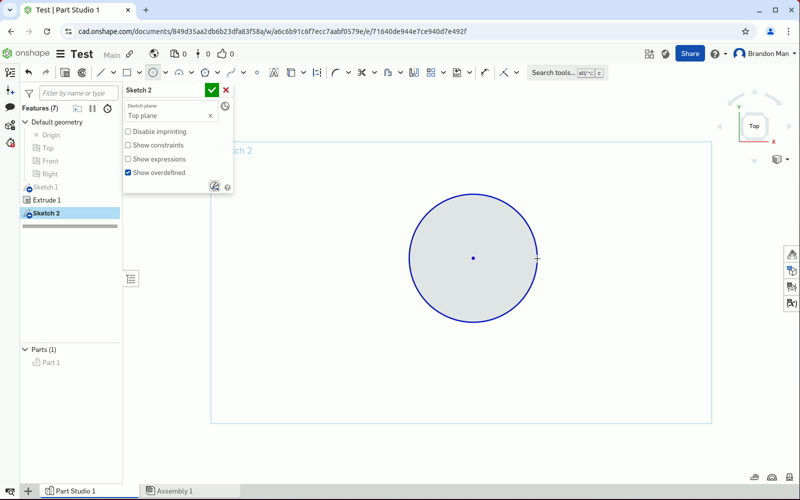
mouse_move(473, 258)
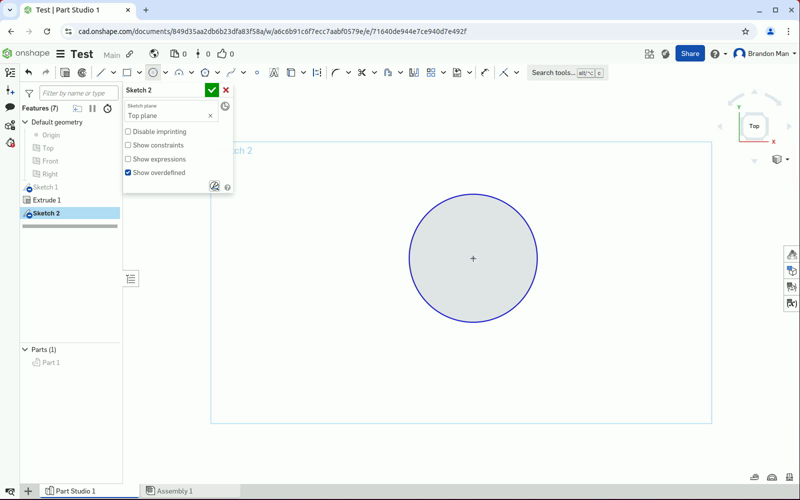
click(473, 258)
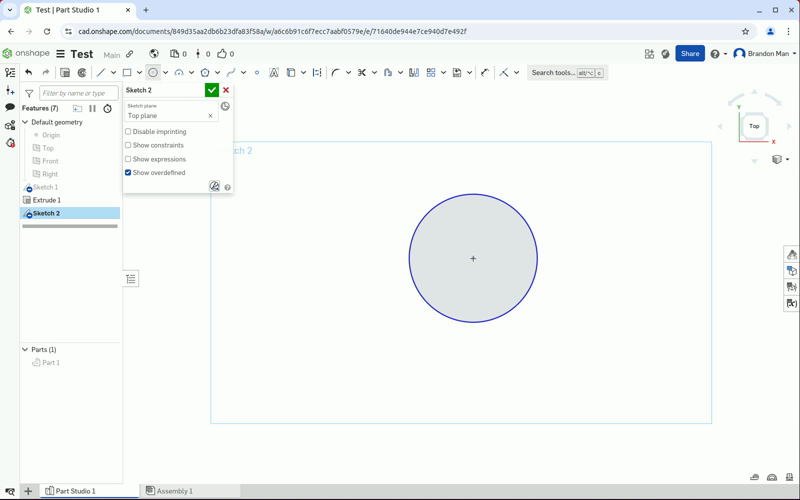
key_up(shift)
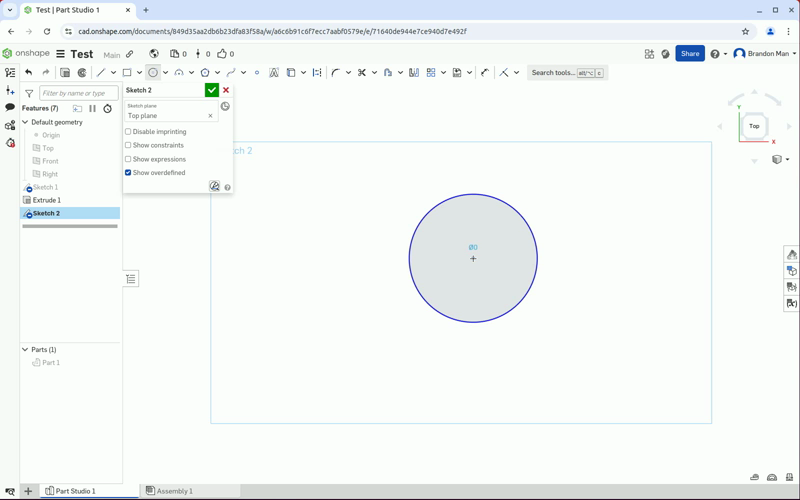
mouse_move(497, 258)
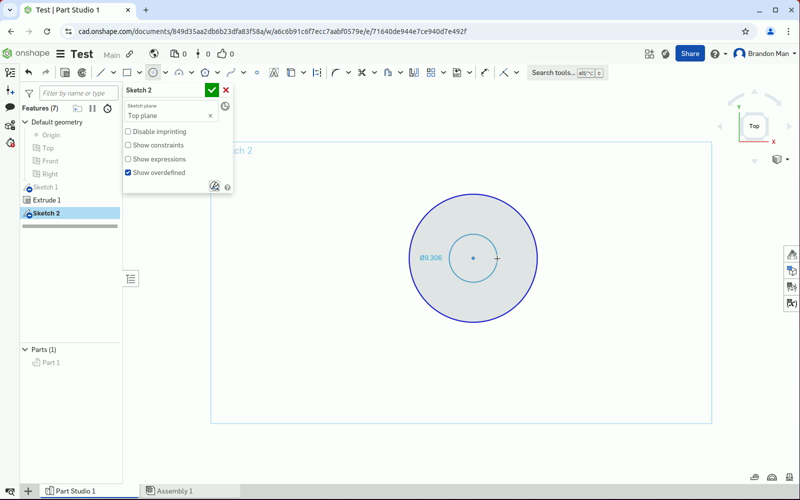
click(497, 258)
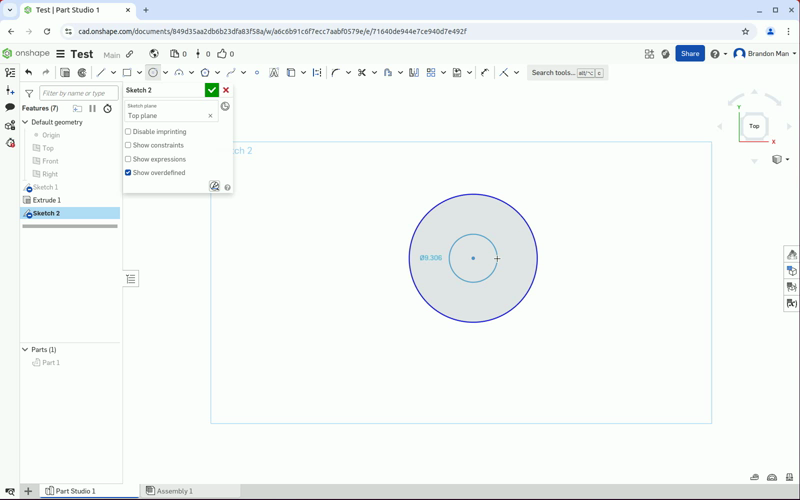
key(esc)
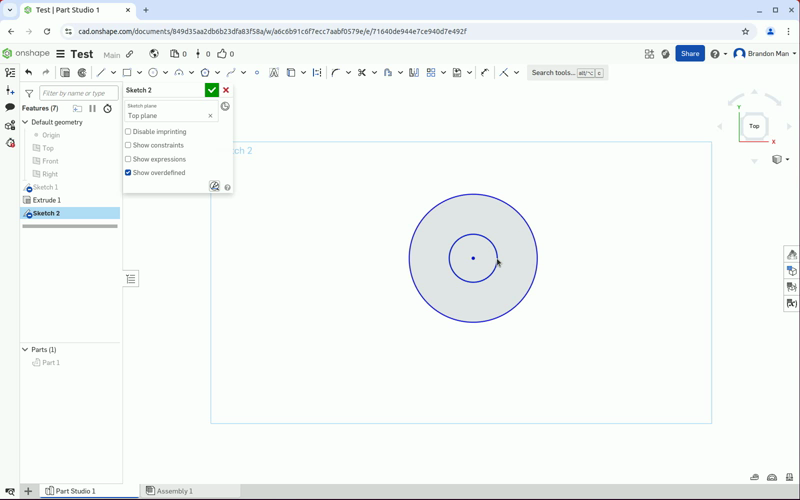
mouse_move(518, 227)
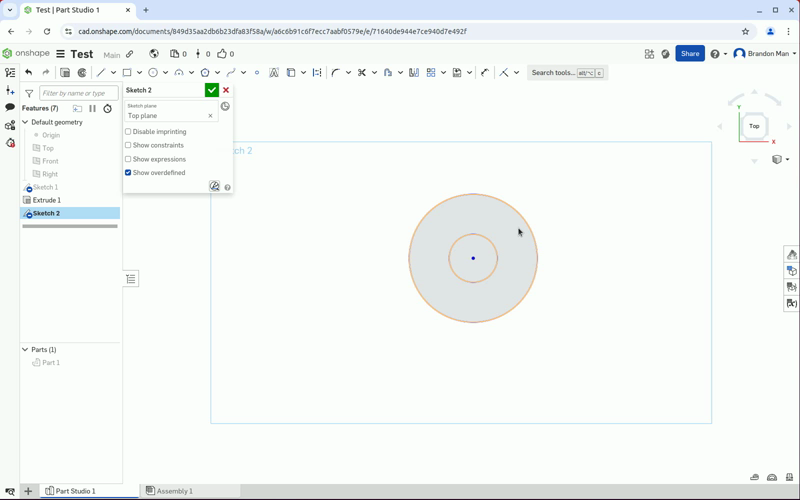
click(518, 227)
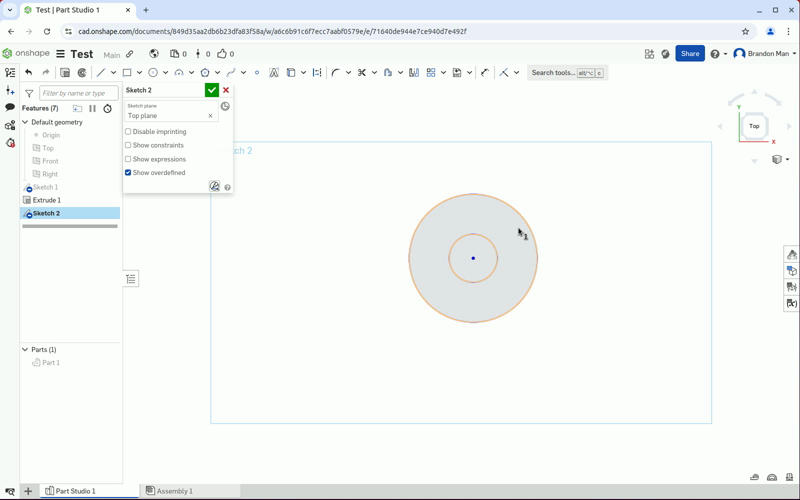
mouse_move(73, 352)
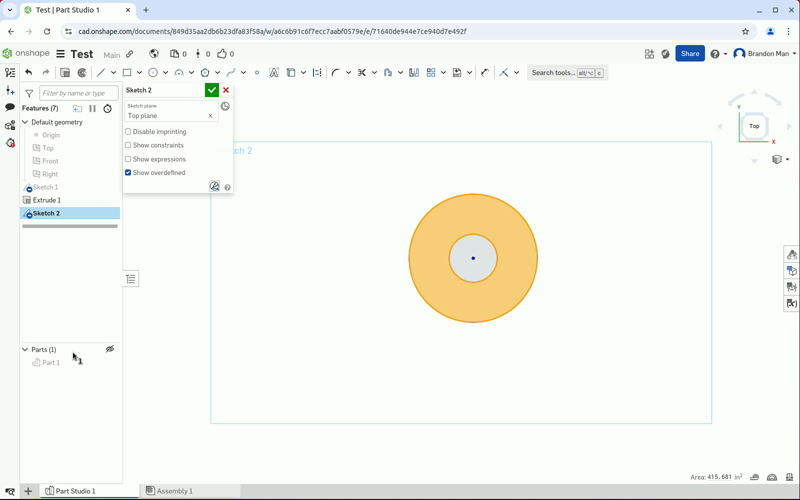
key(shift+y)
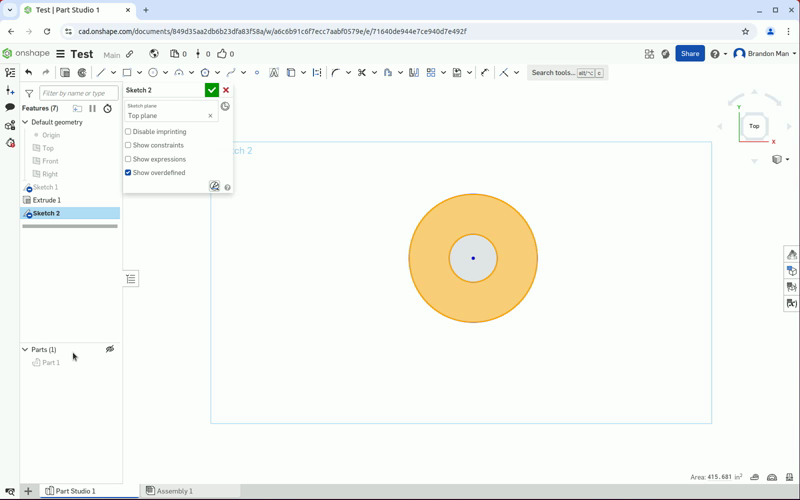
key(shift+e)
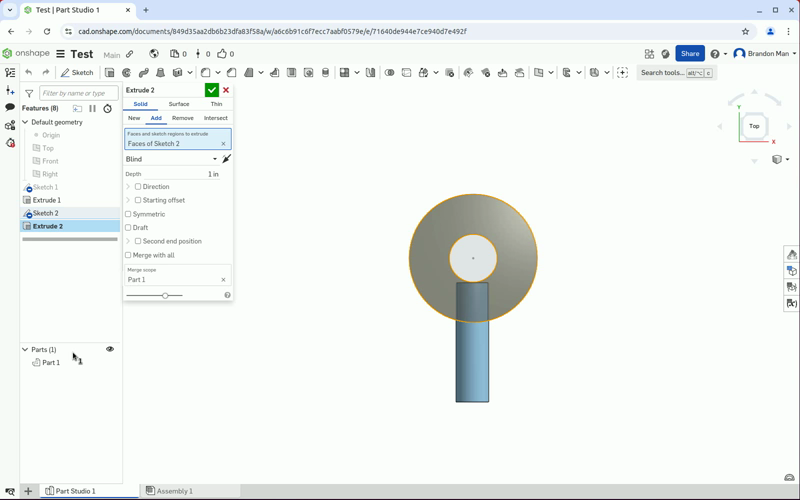
mouse_move(143, 106)
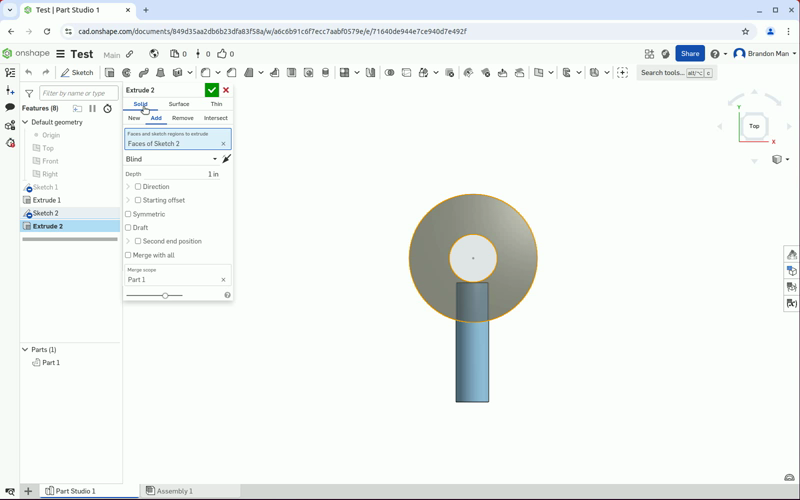
click(143, 106)
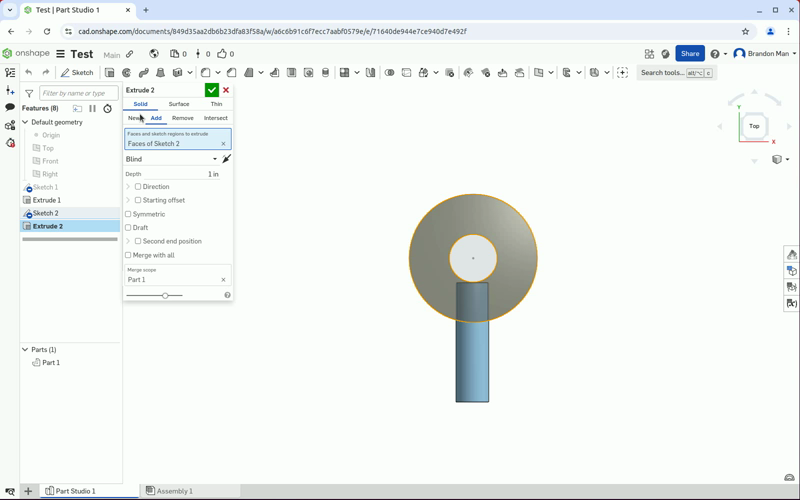
mouse_move(137, 120)
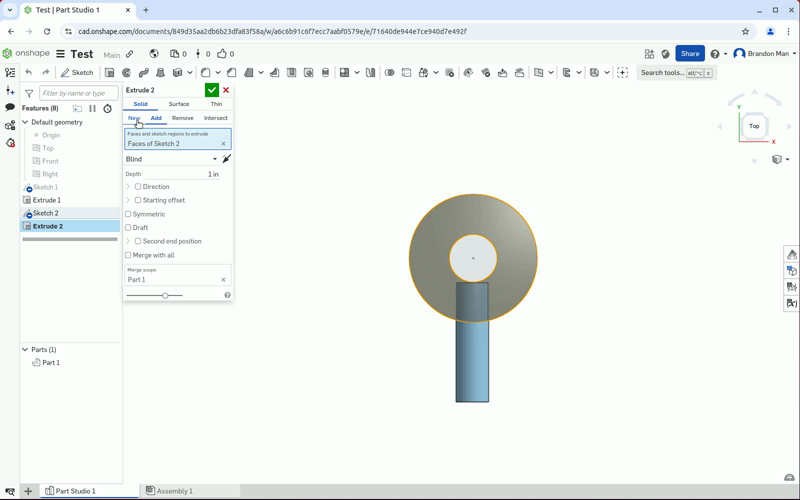
click(137, 120)
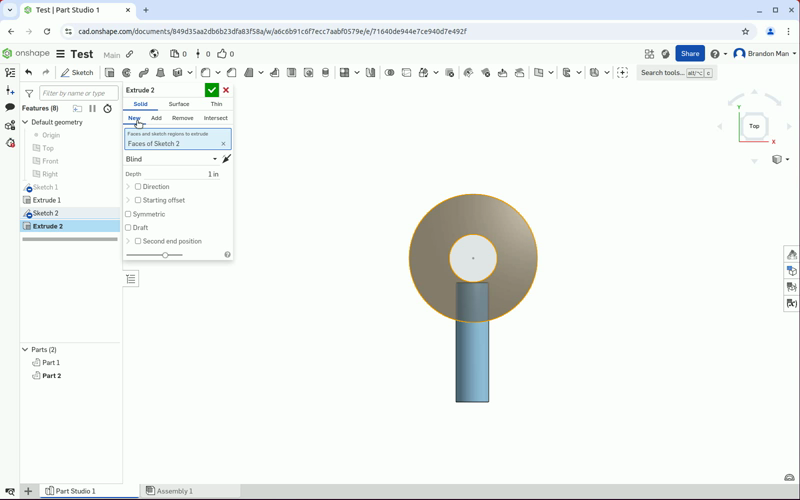
key(tab, 4)
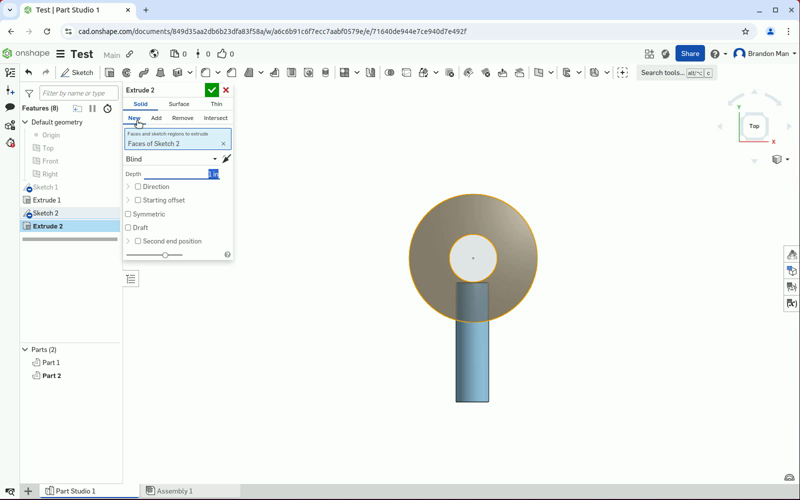
text(3.129)
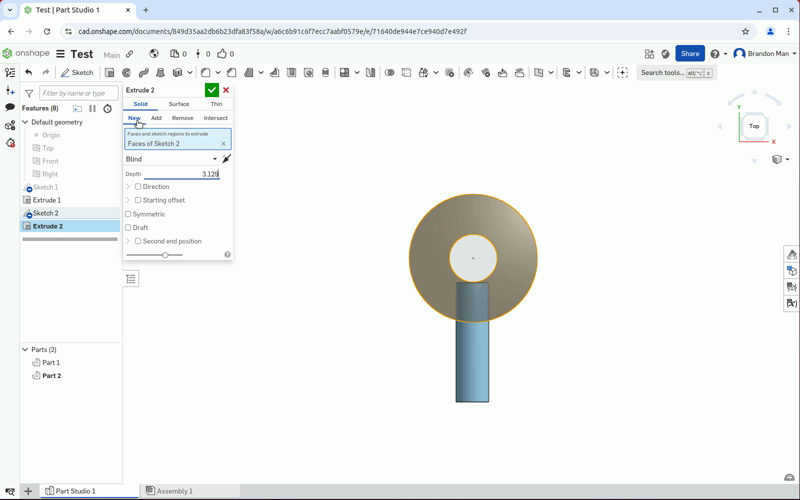
key(enter)
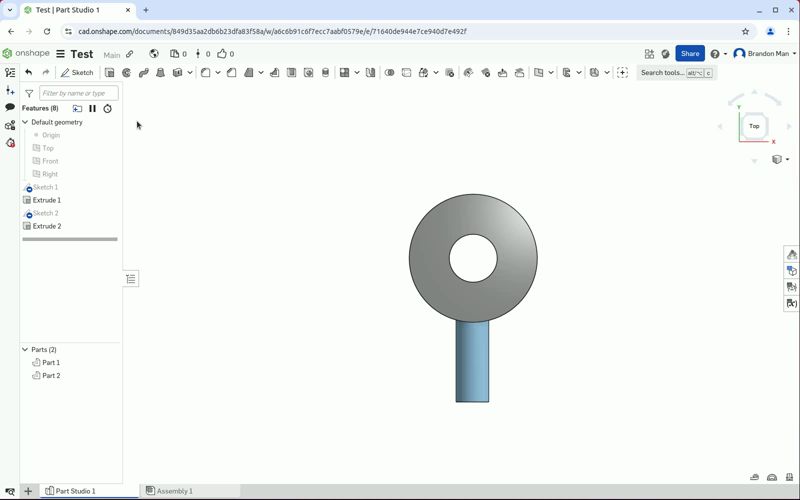
key(shift+h)
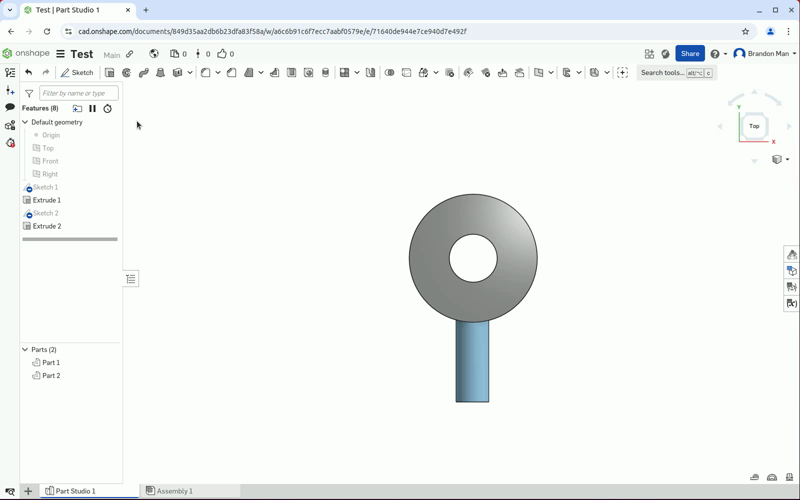
key(shift+h)
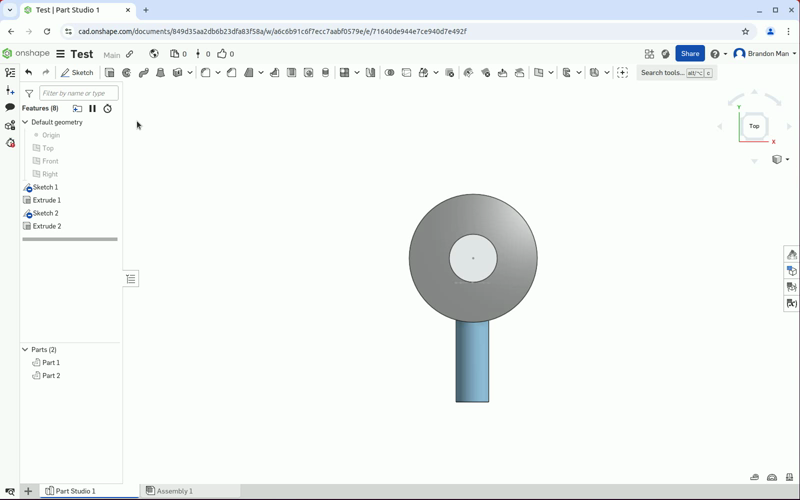
key(shift+7)
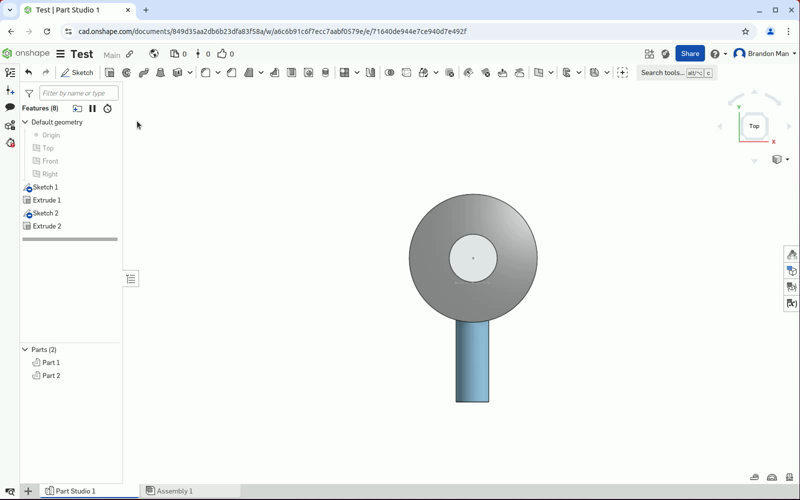
key(up, 3)
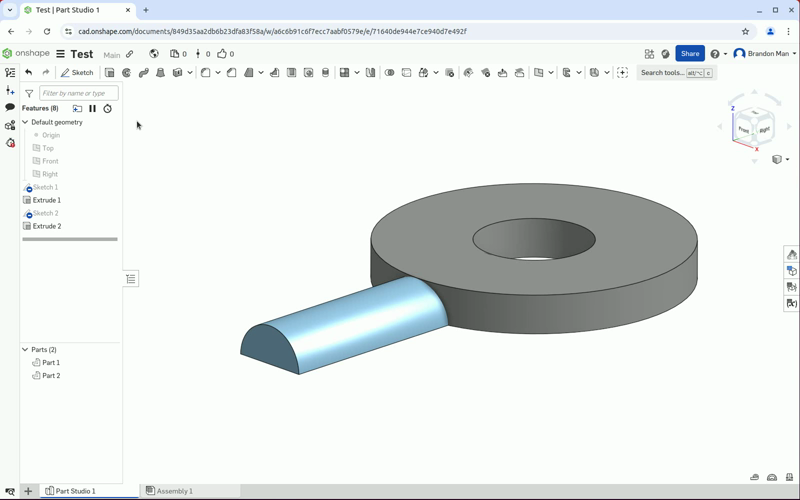
key(left, 3)
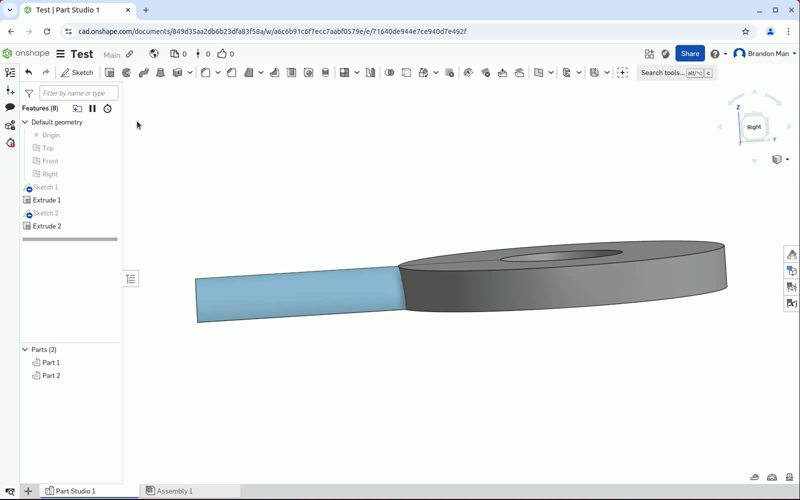
key(right, 3)
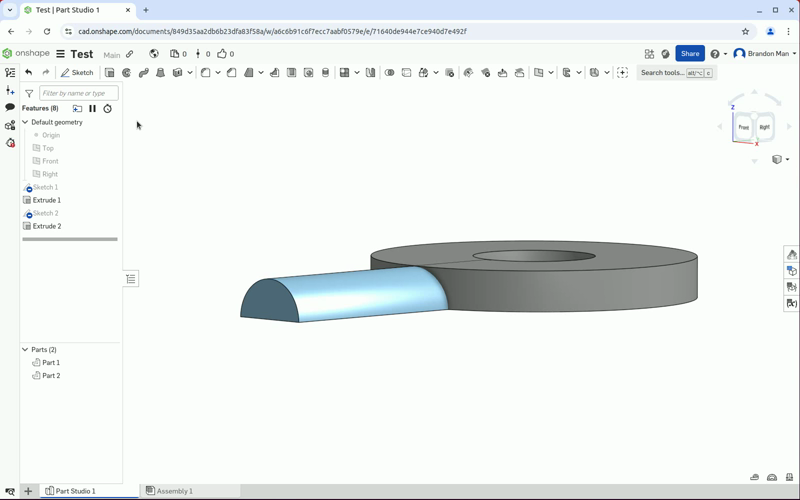
key(down, 3)
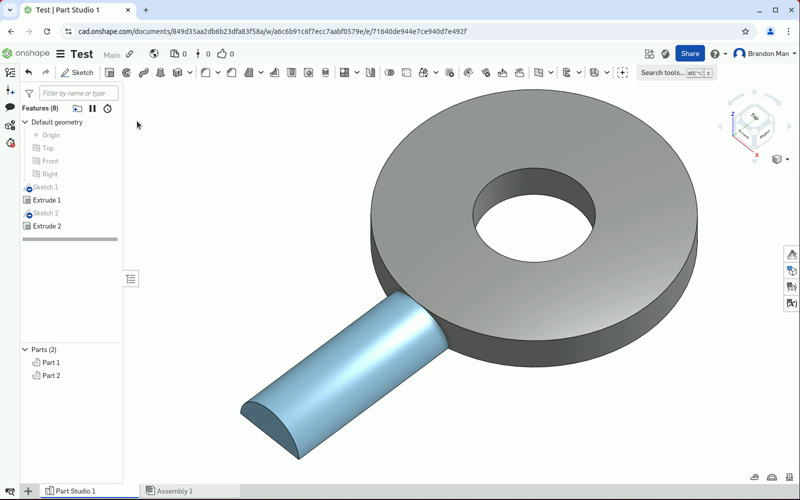
mouse_move(73, 189)
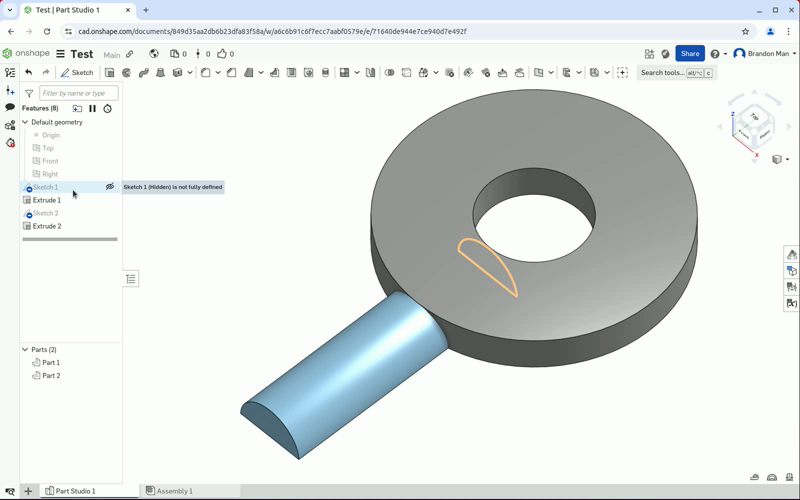
click(73, 189)